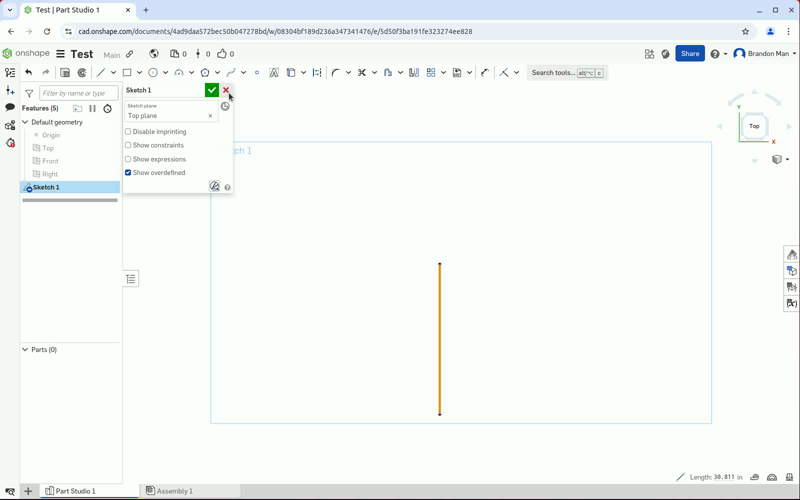
key(shift+h)
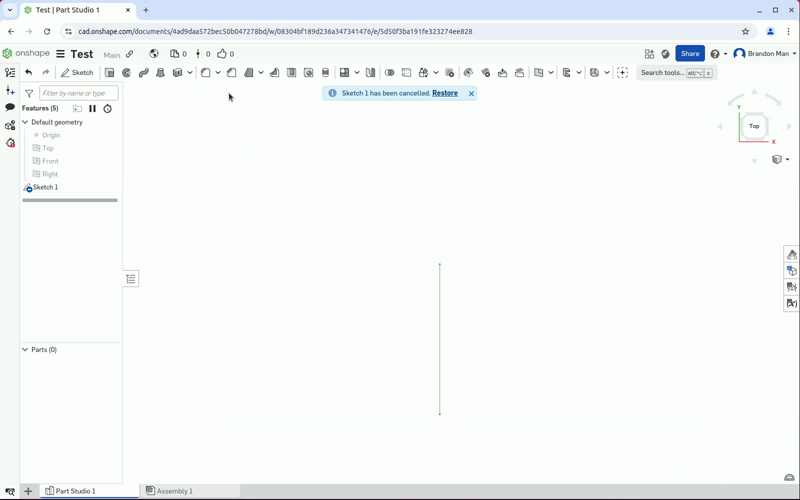
key(shift+s)
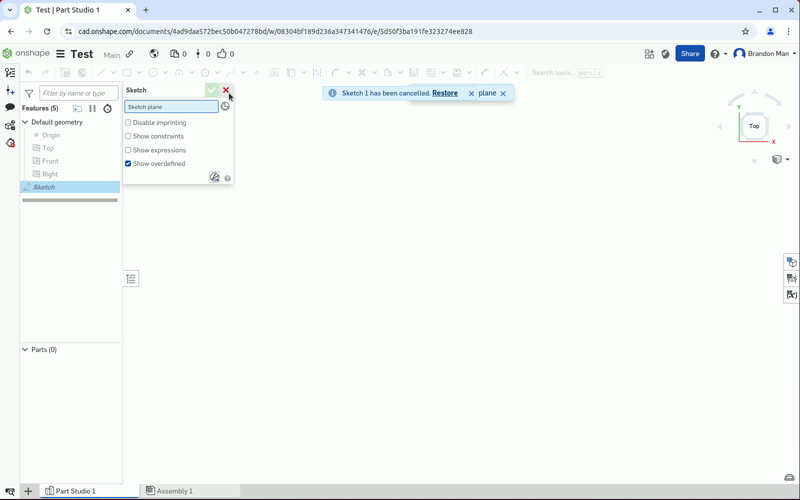
mouse_move(73, 150)
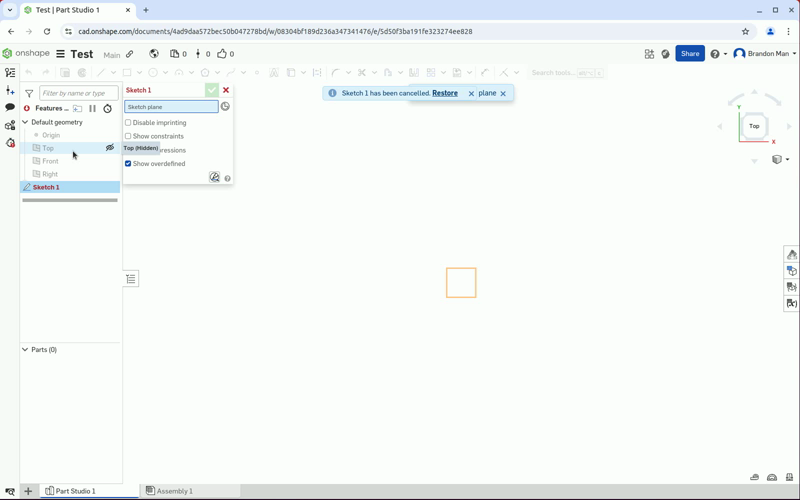
click(73, 150)
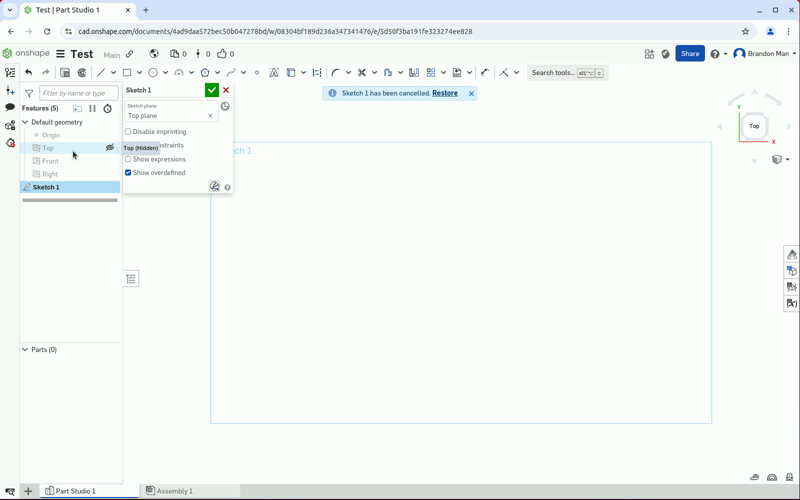
mouse_move(73, 352)
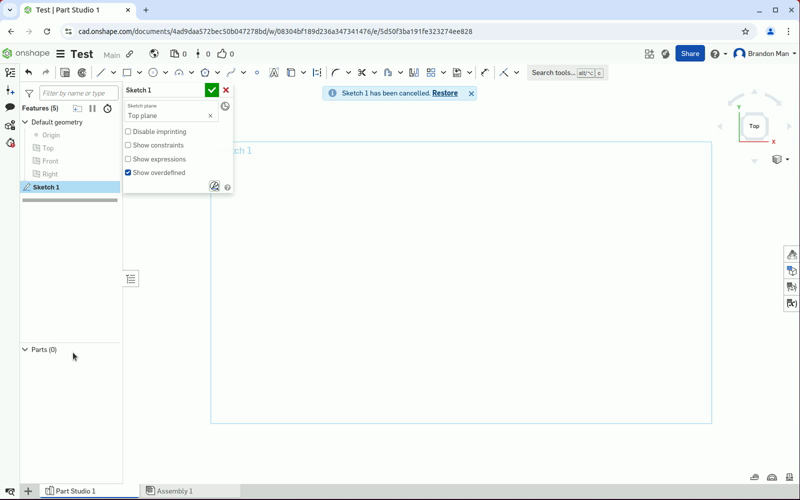
key(y)
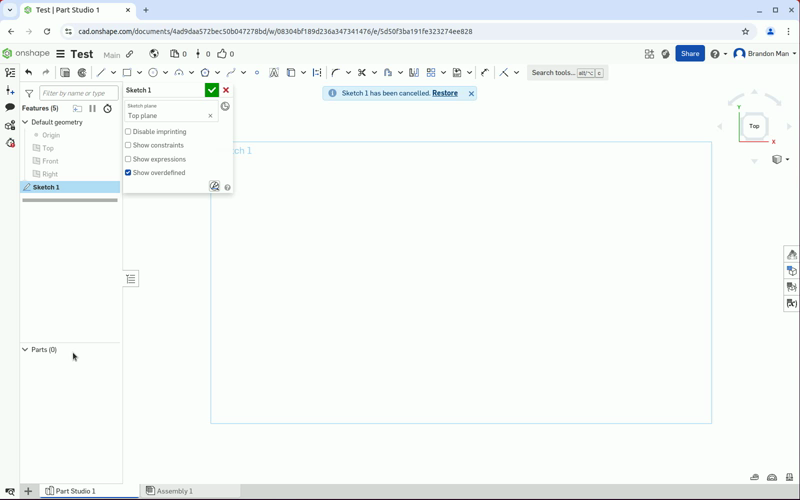
key(c)
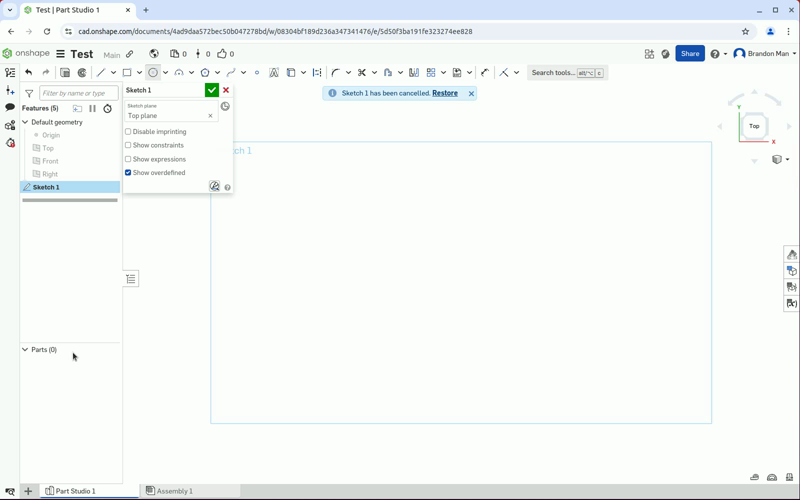
key_down(shift)
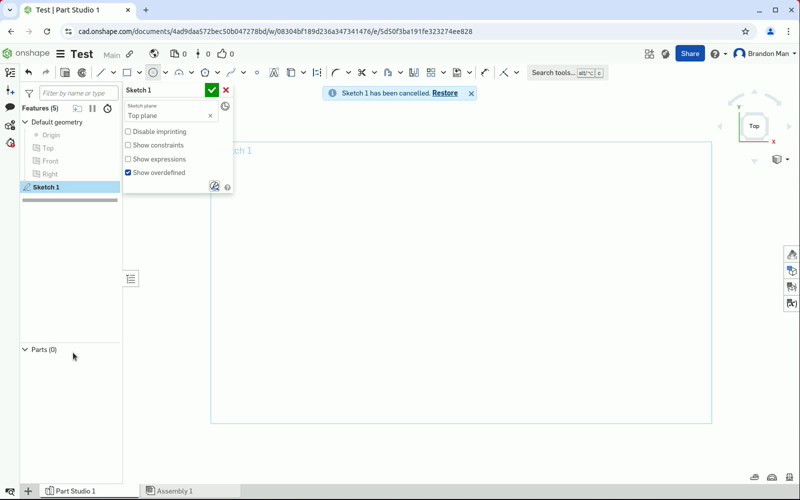
mouse_move(461, 282)
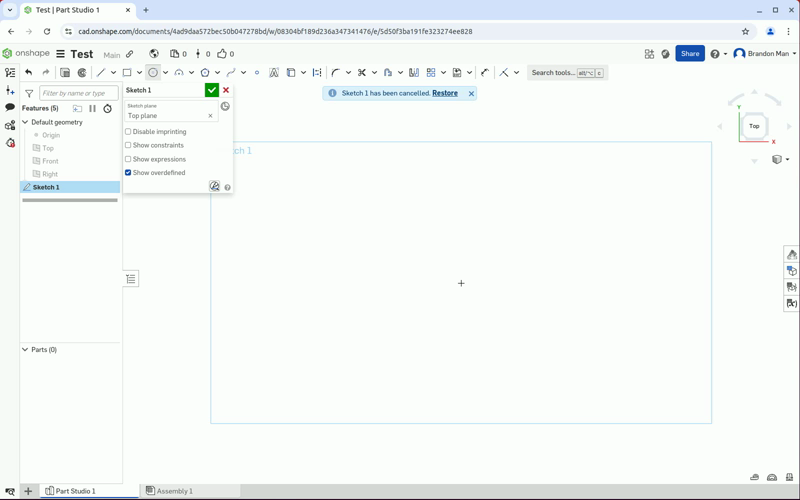
click(461, 282)
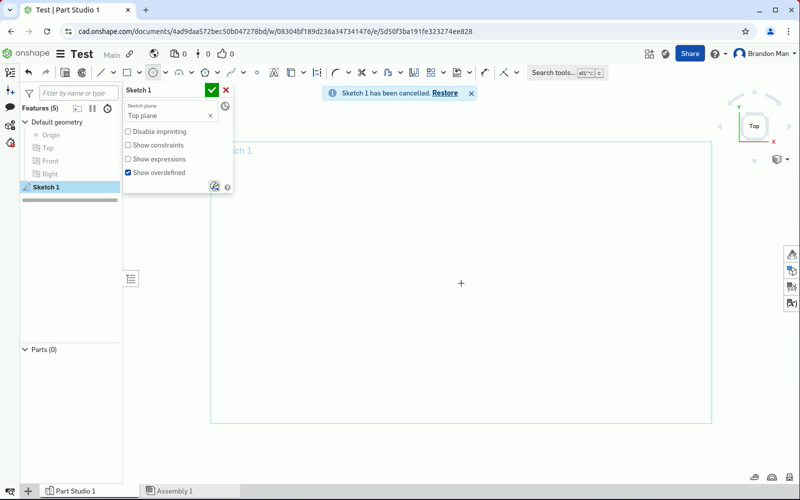
key_up(shift)
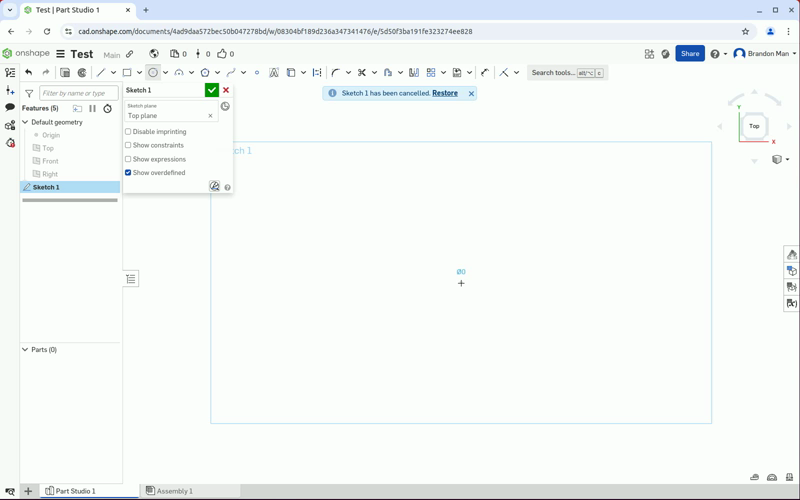
mouse_move(555, 282)
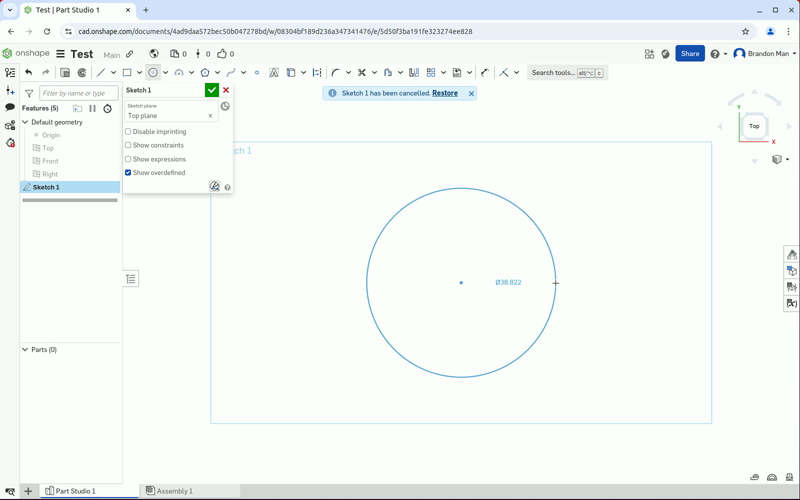
click(555, 282)
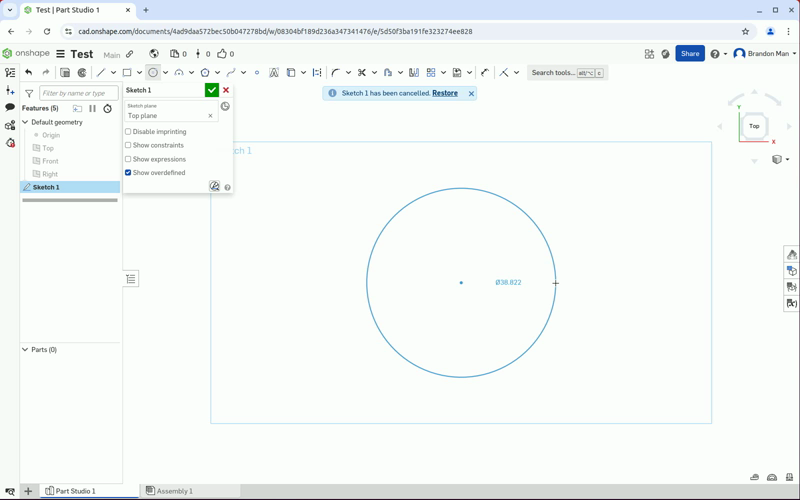
key(esc)
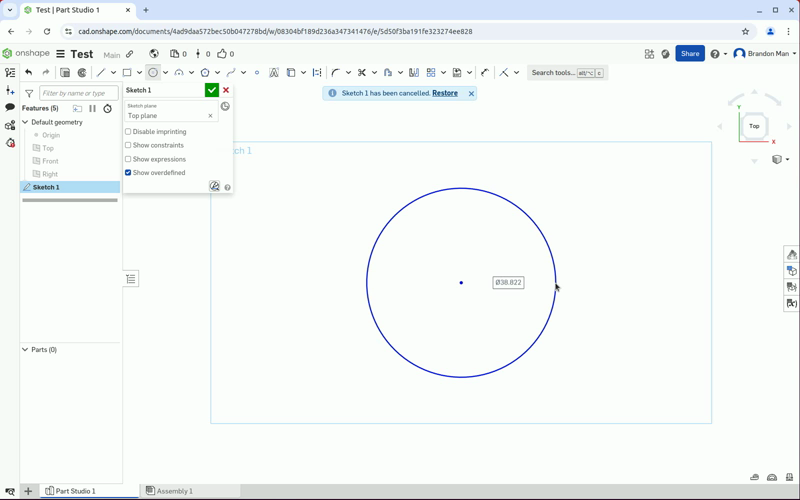
mouse_move(476, 353)
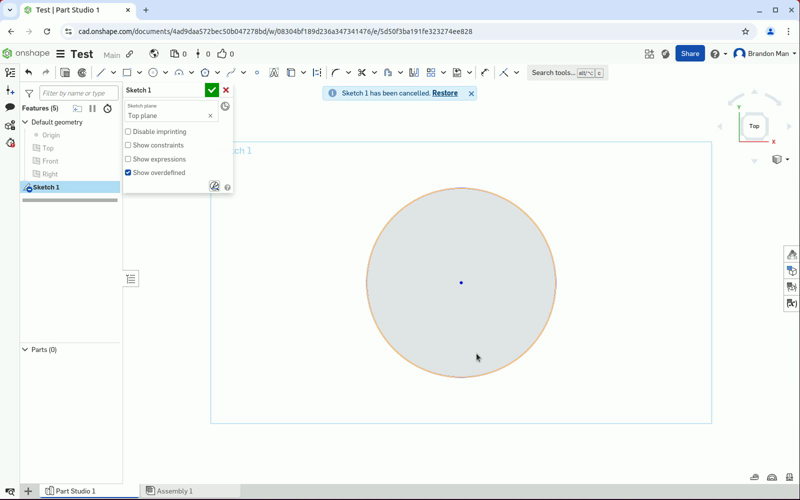
click(476, 353)
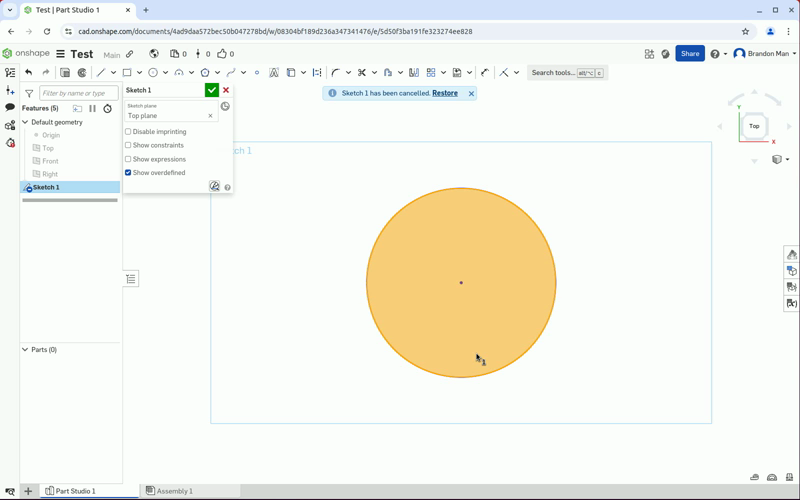
mouse_move(73, 352)
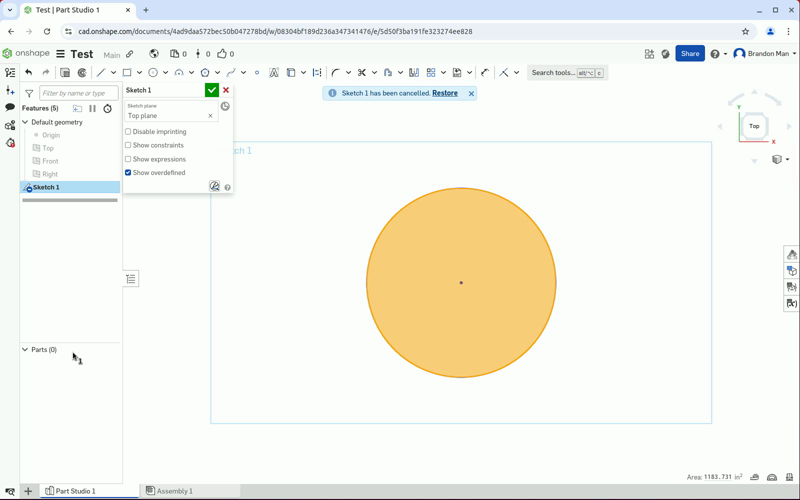
key(shift+y)
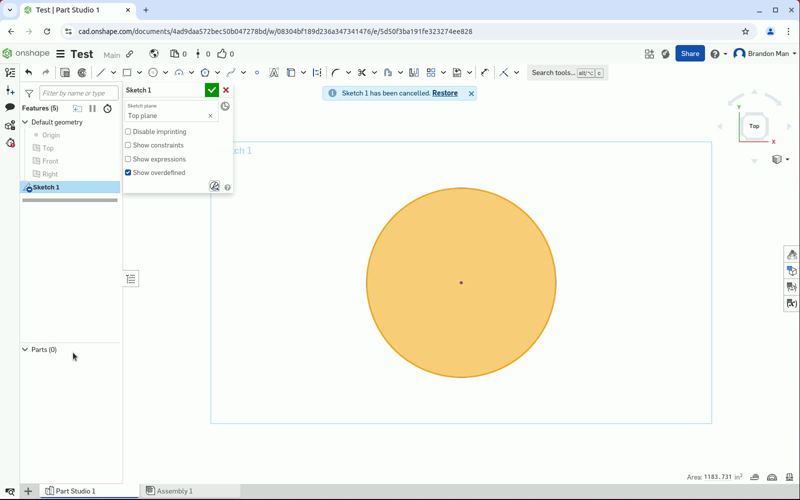
key(shift+e)
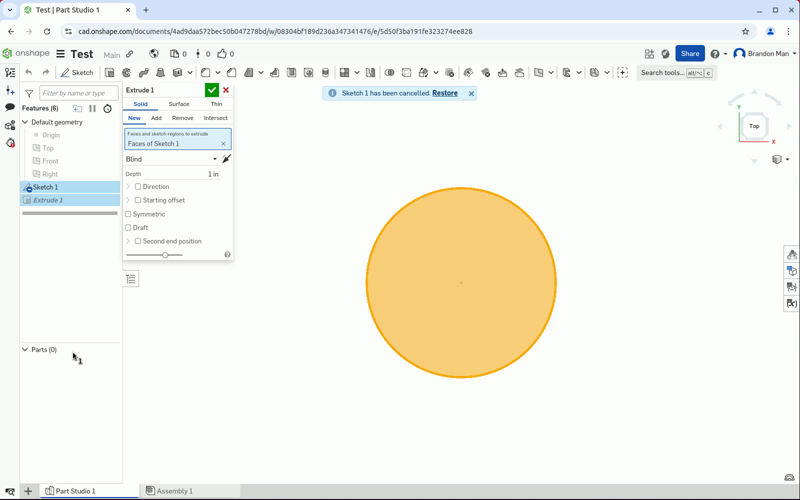
mouse_move(143, 106)
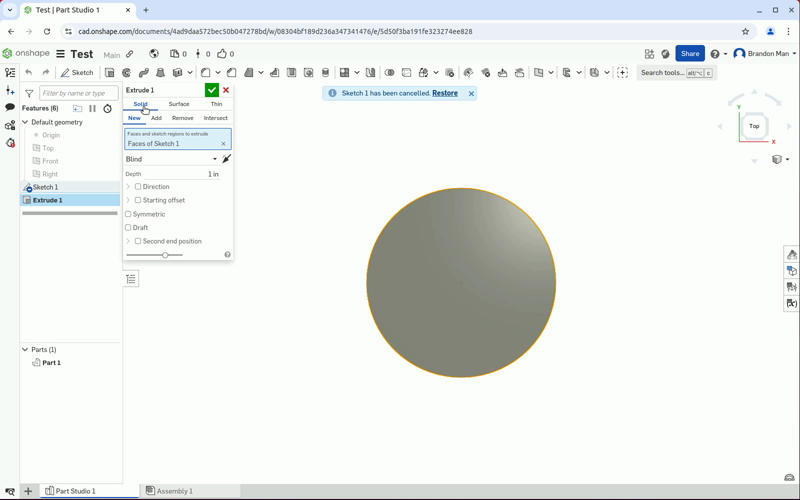
click(143, 106)
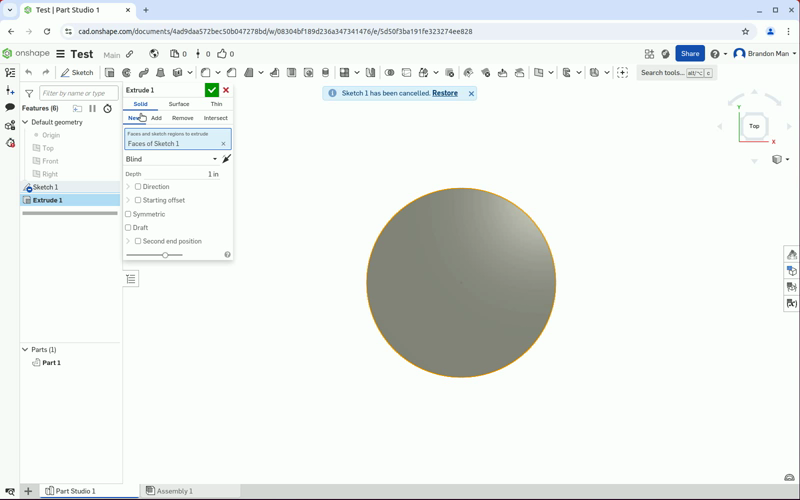
mouse_move(137, 120)
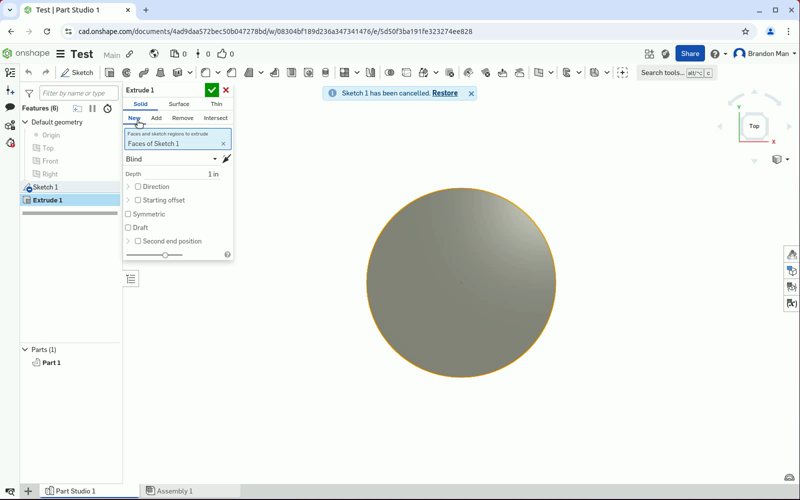
click(137, 120)
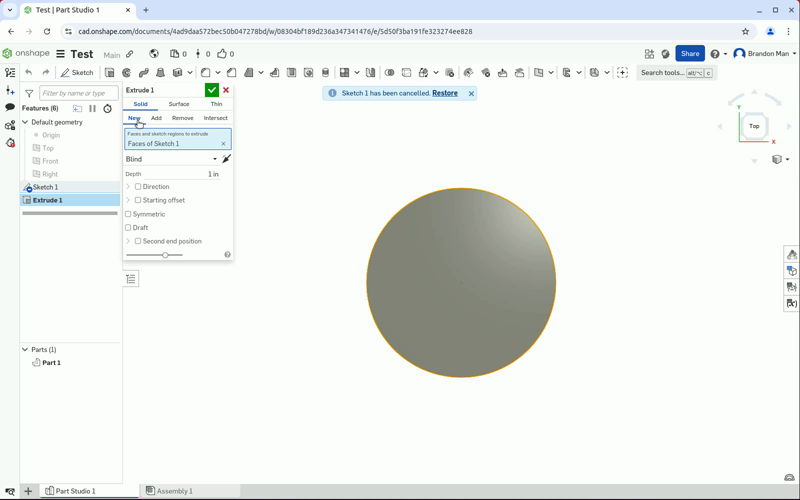
key(tab, 4)
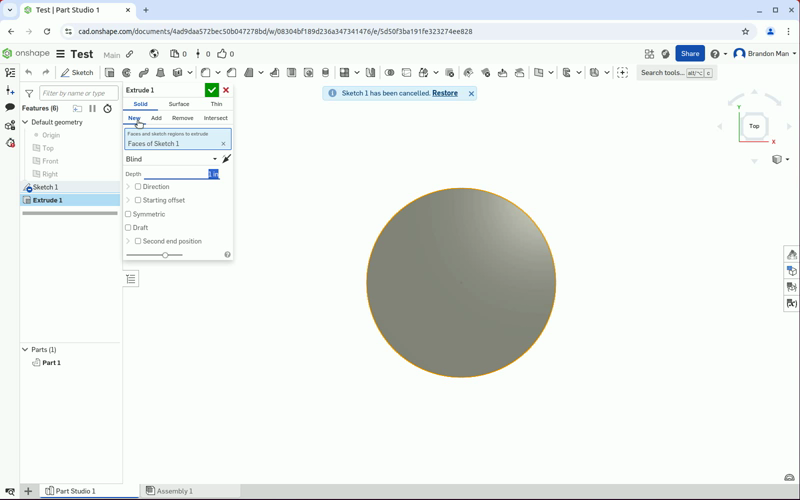
text(11.554)
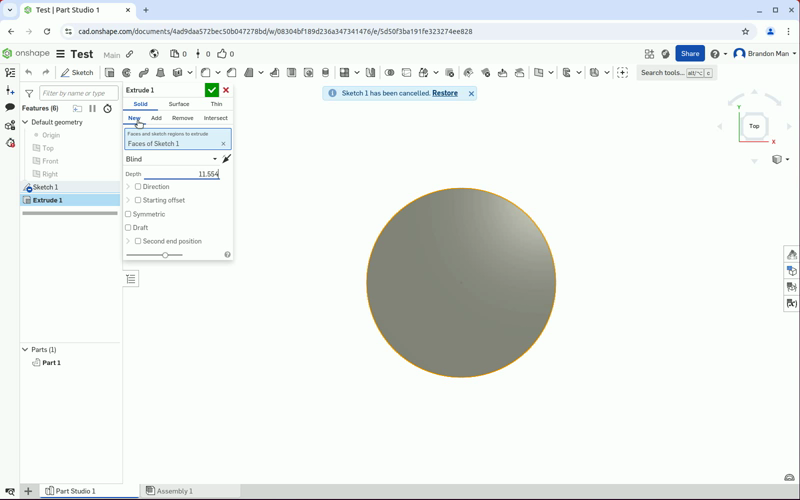
key(enter)
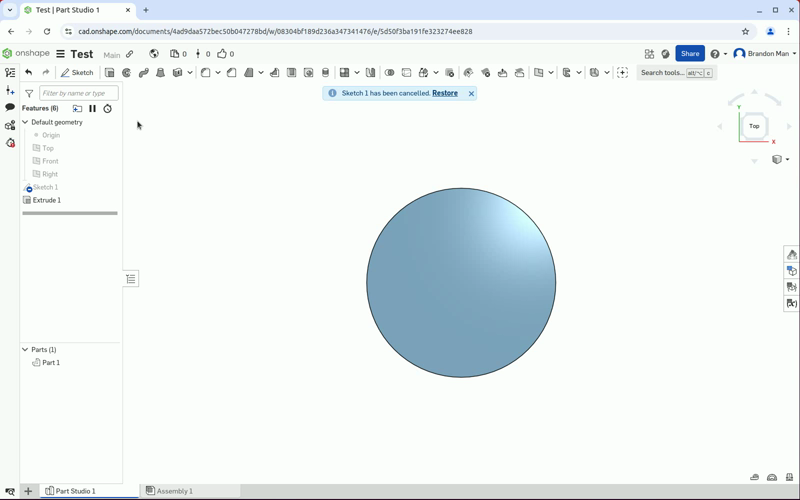
key(shift+h)
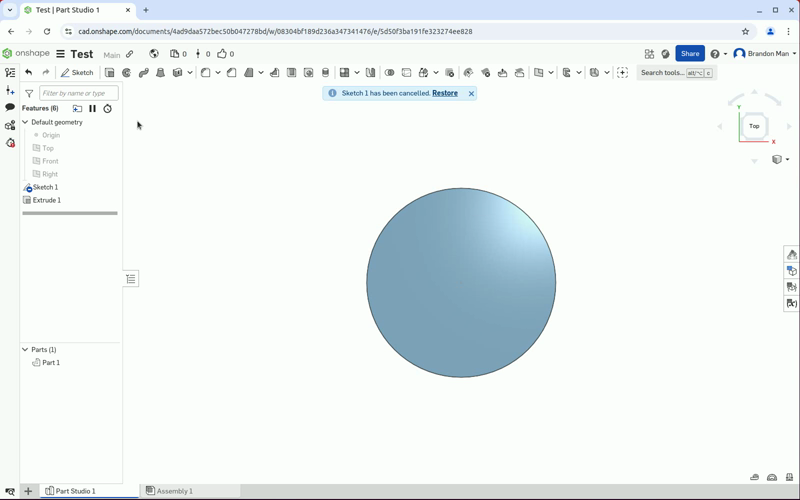
key(shift+h)
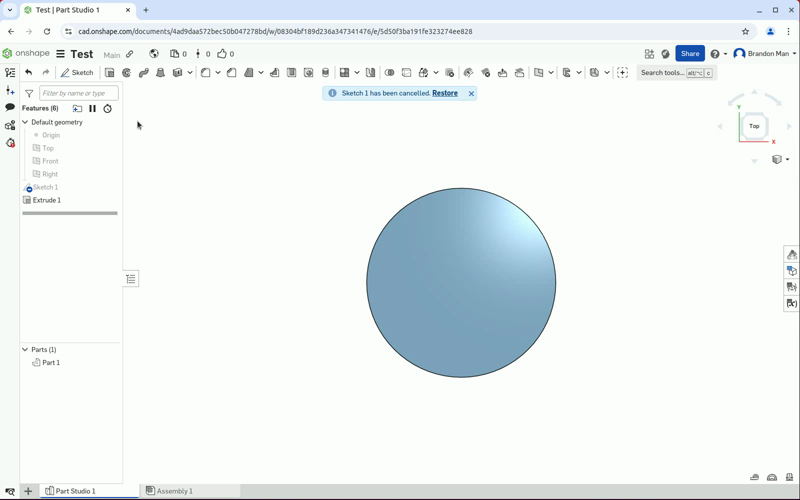
mouse_move(73, 189)
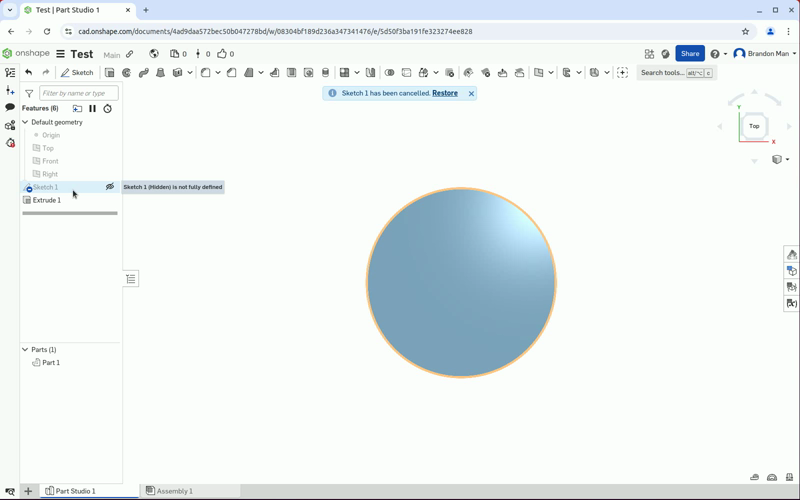
click(73, 189)
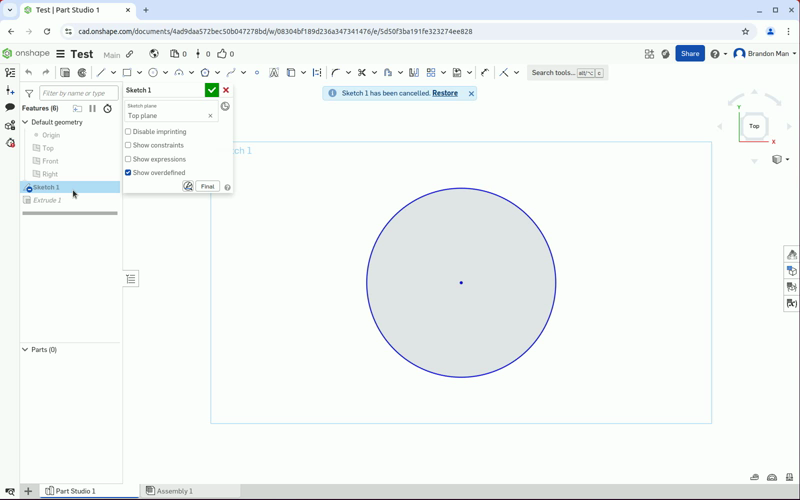
mouse_move(229, 92)
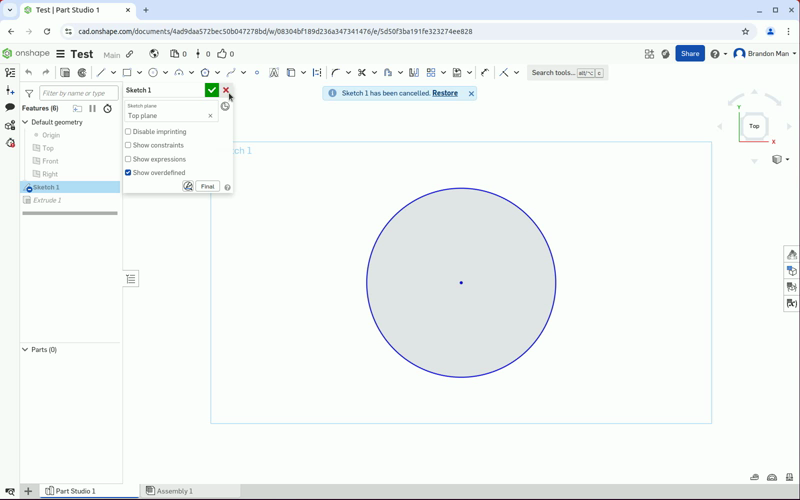
click(229, 92)
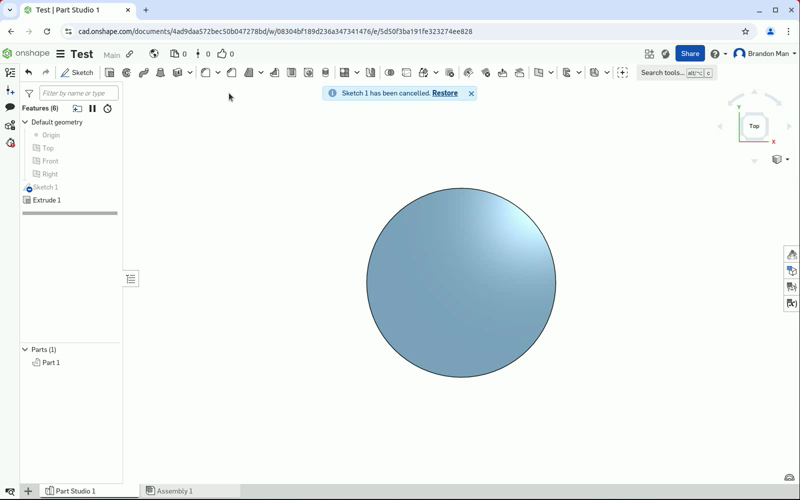
mouse_move(73, 352)
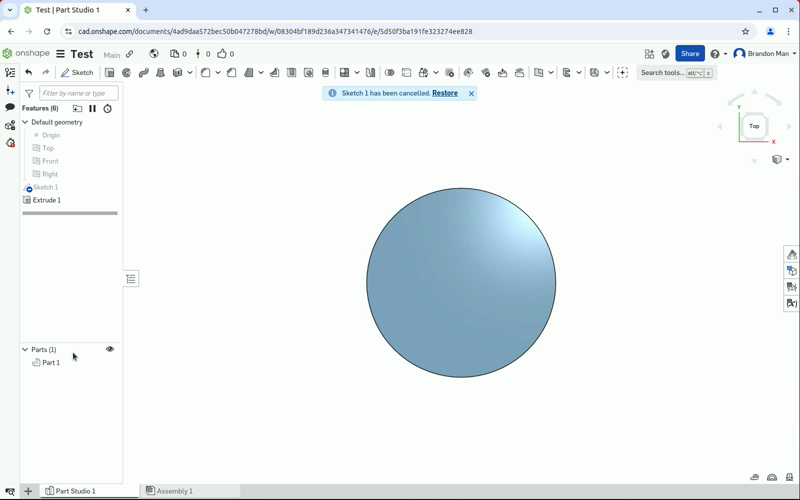
key(y)
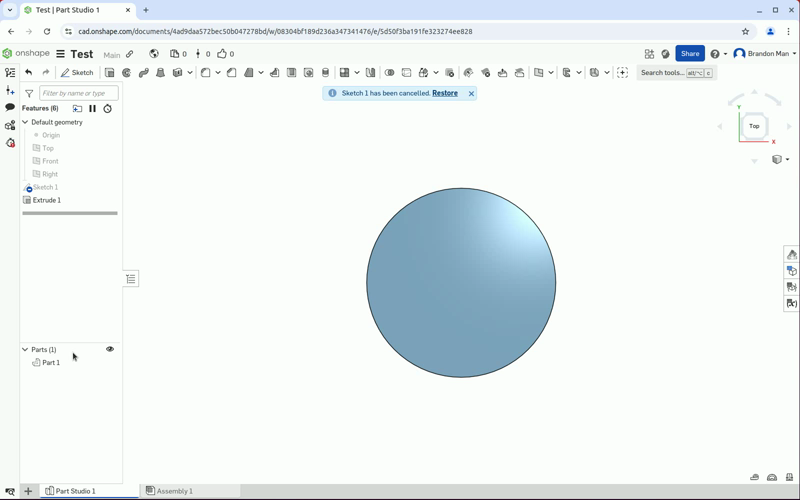
key(shift+p)
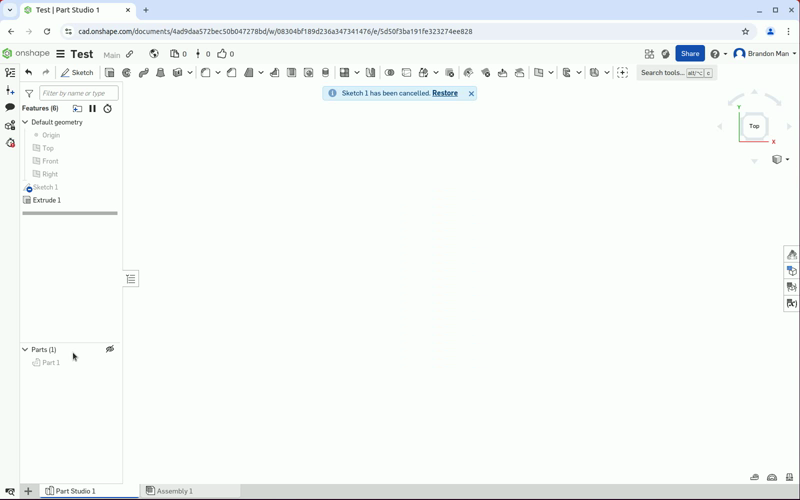
key(space)
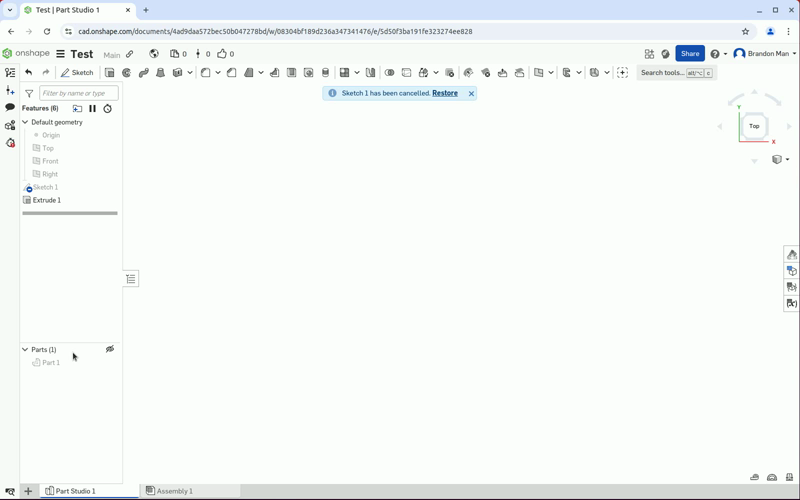
key_down(shift)
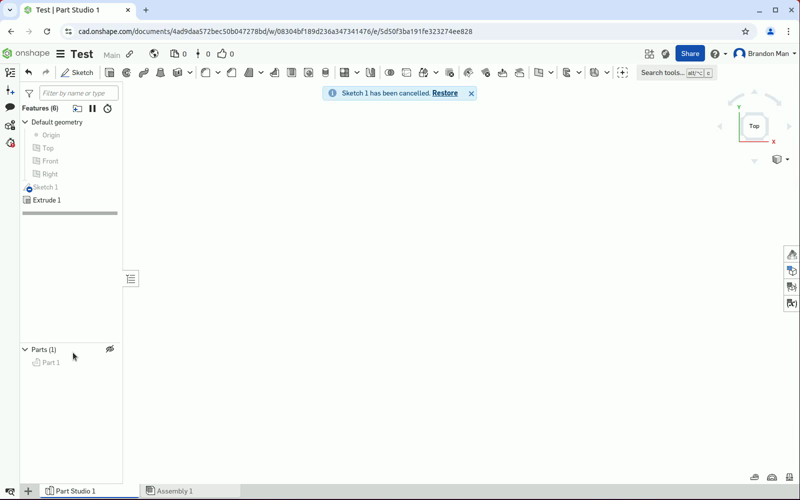
key(up)
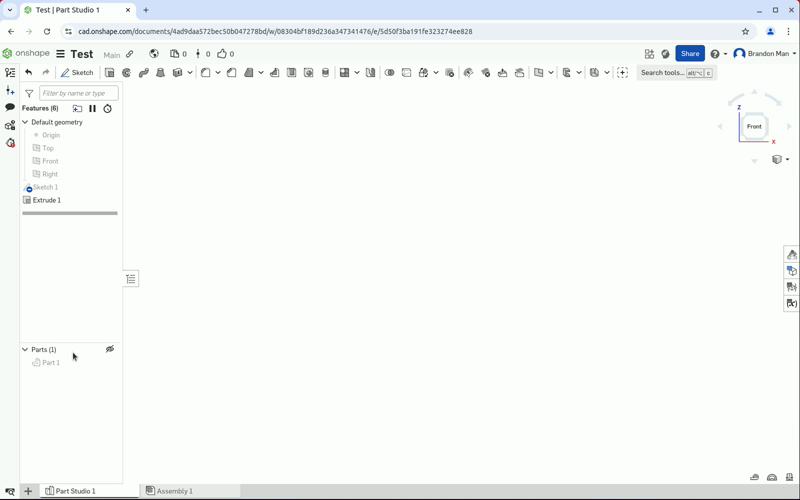
key_up(shift)
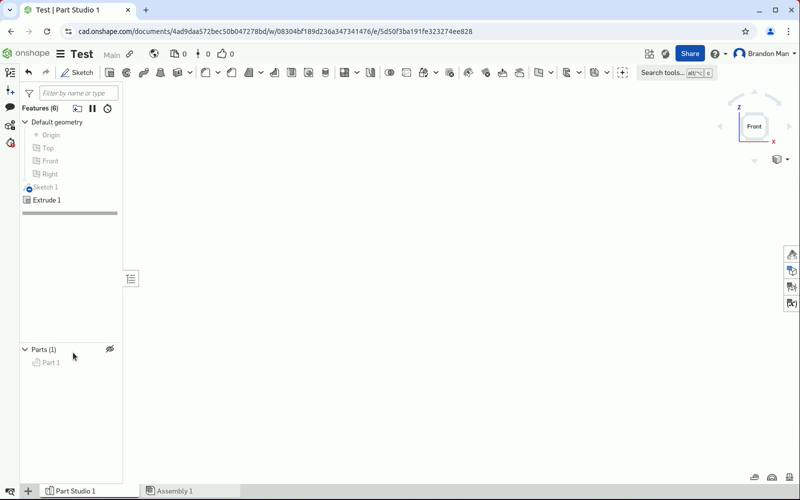
key(space)
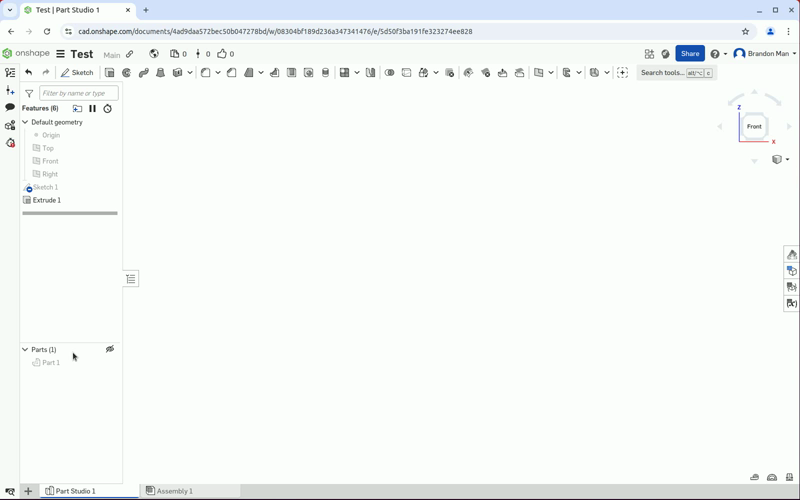
key_down(shift)
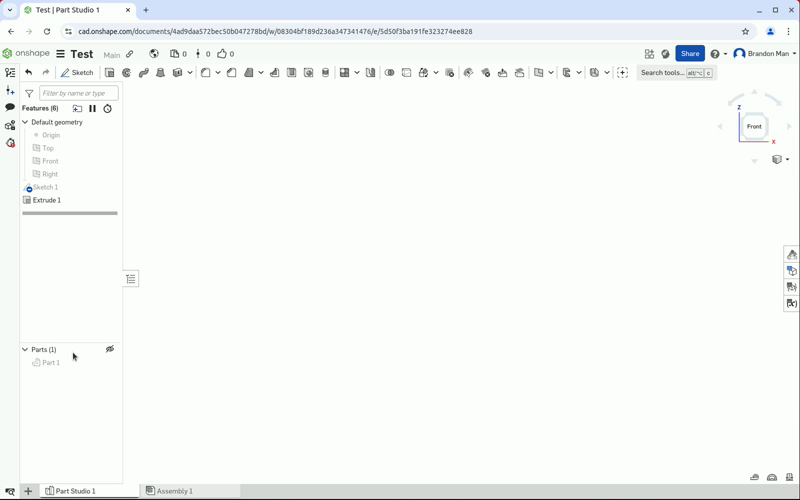
key(left)
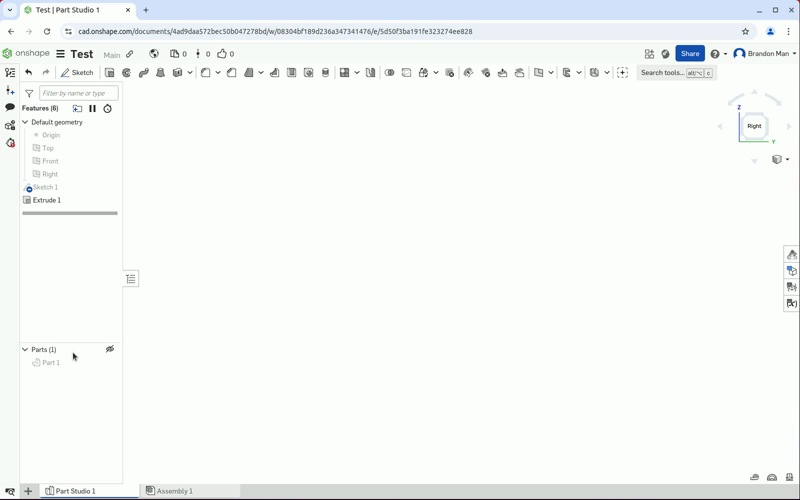
key_up(shift)
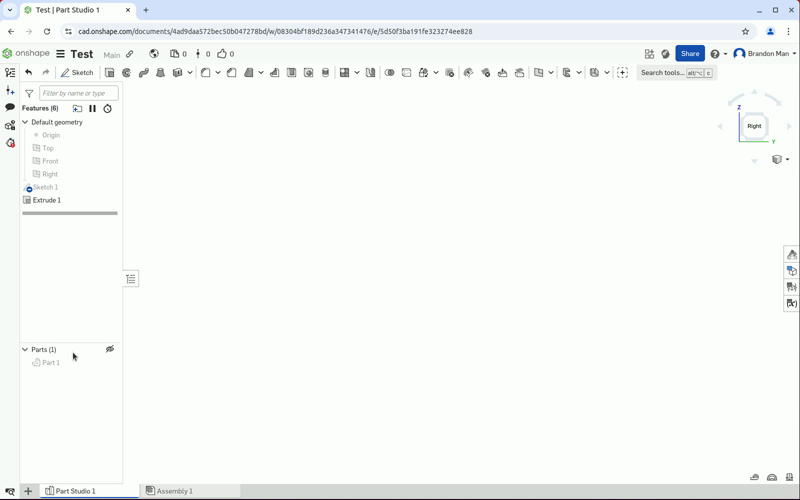
mouse_move(73, 352)
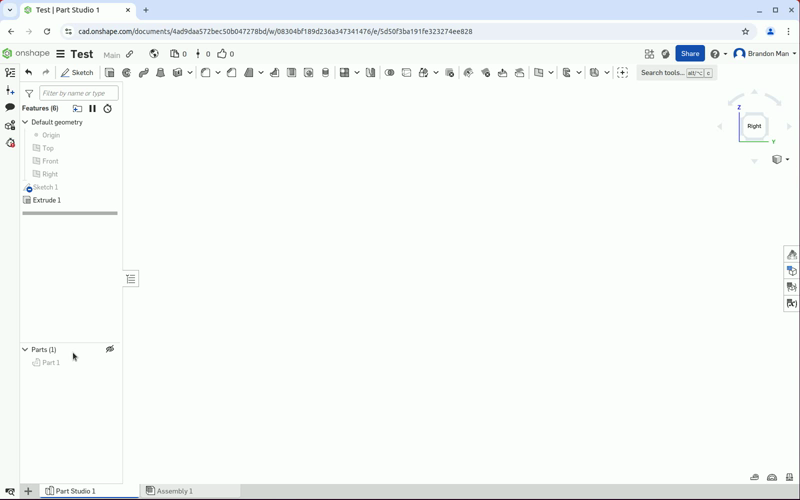
key(shift+y)
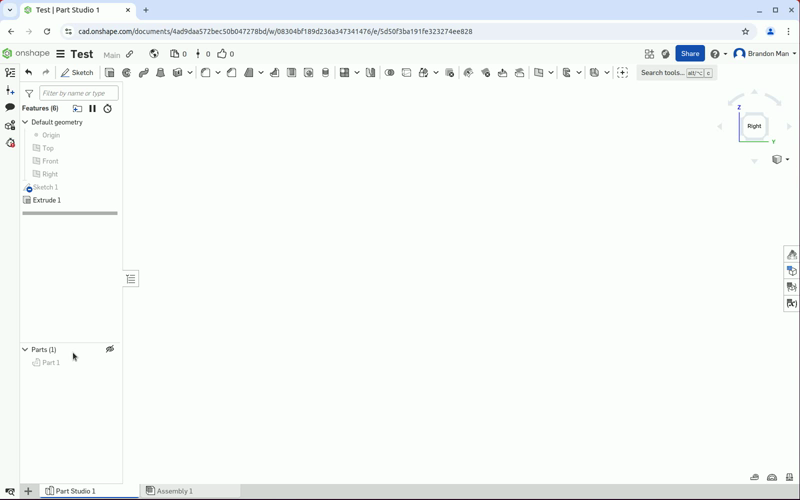
key(shift+s)
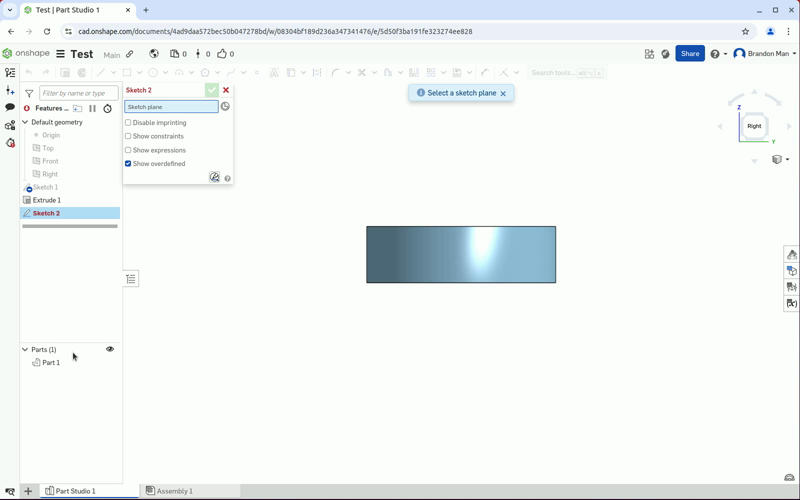
mouse_move(73, 176)
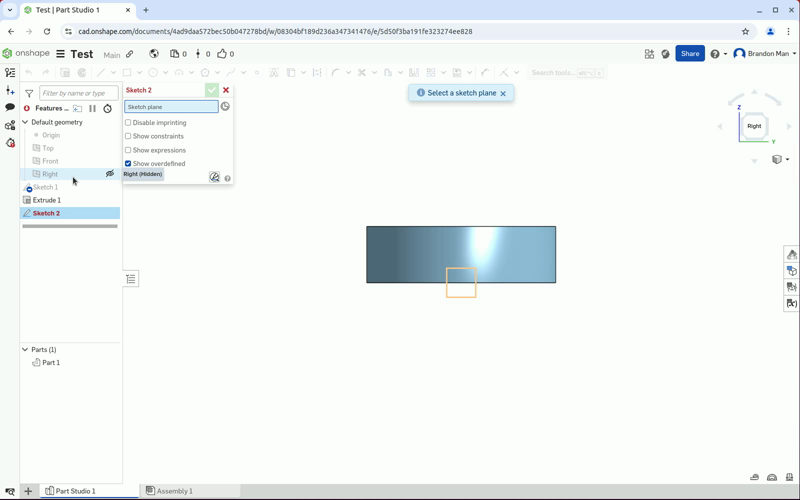
click(73, 176)
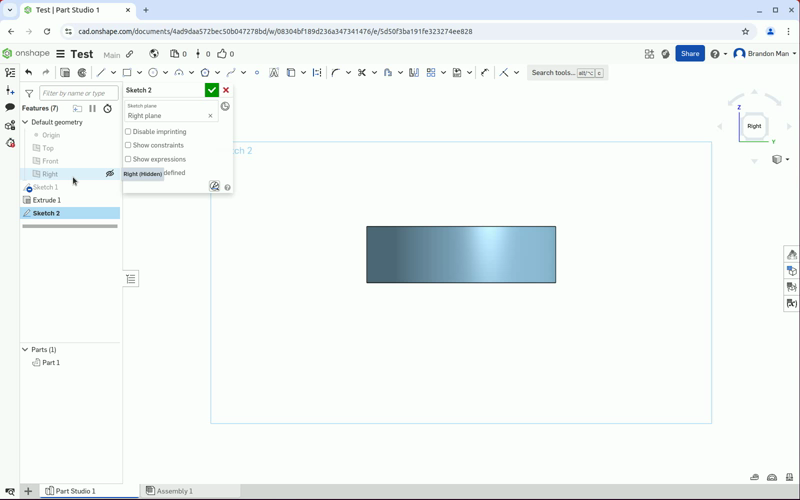
mouse_move(73, 352)
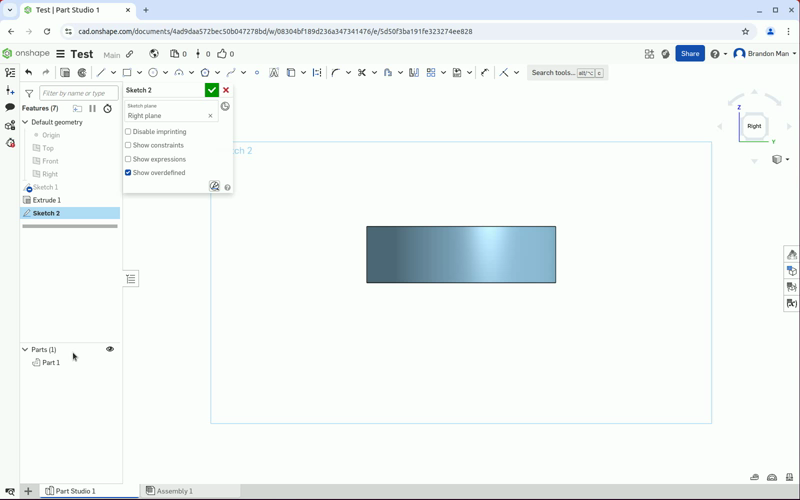
key(y)
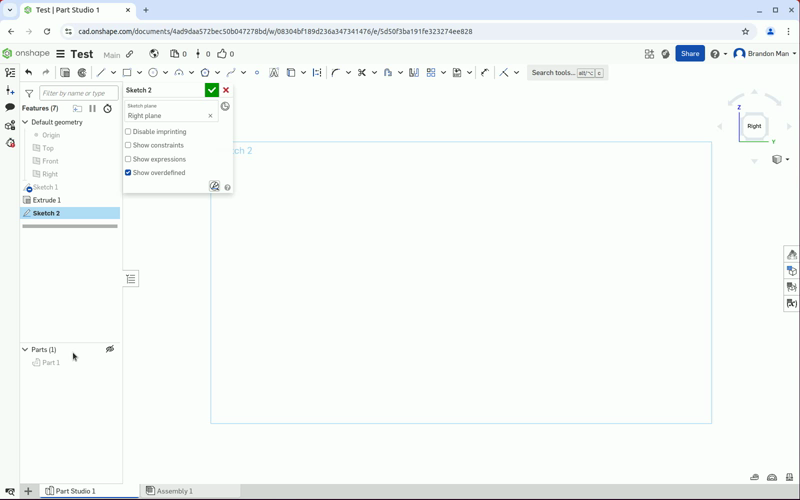
key(c)
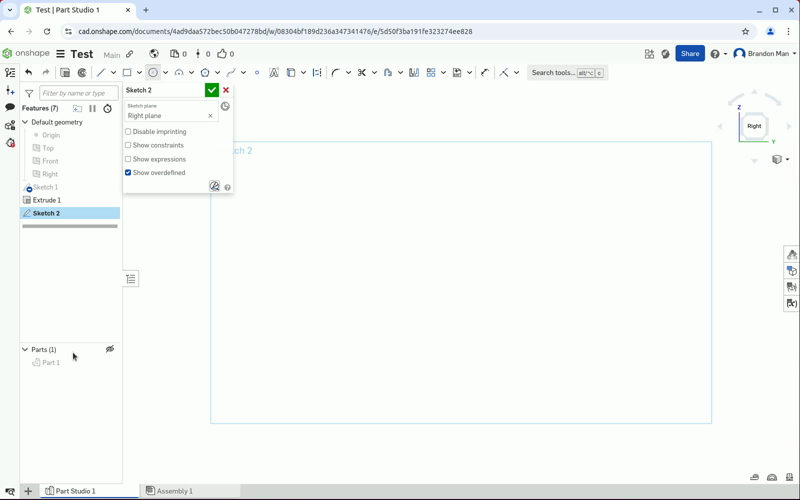
key_down(shift)
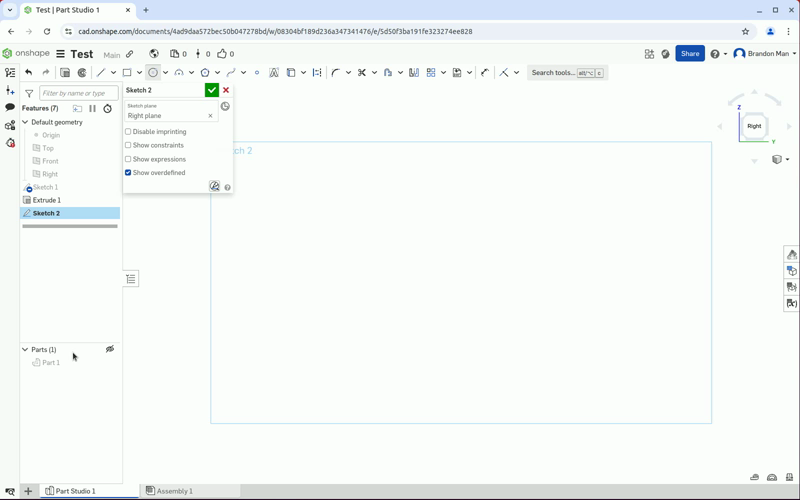
mouse_move(461, 226)
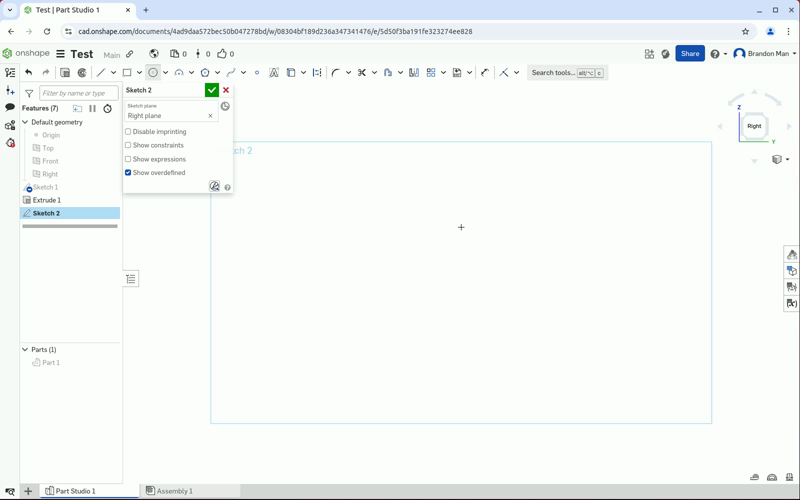
click(461, 226)
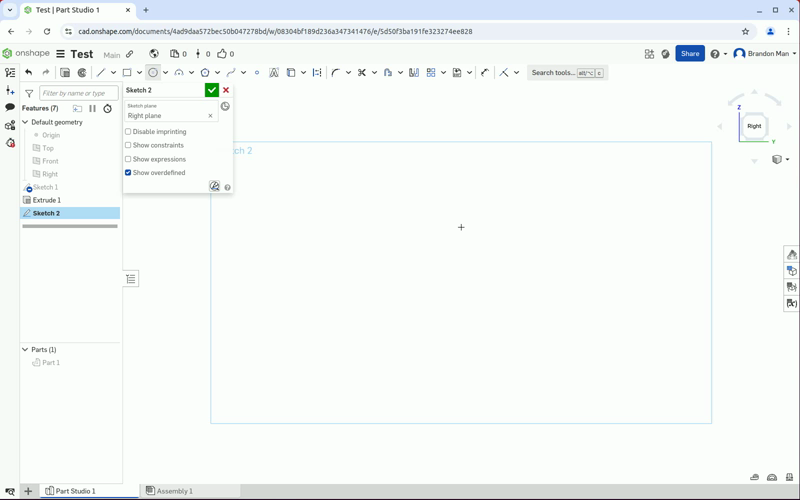
key_up(shift)
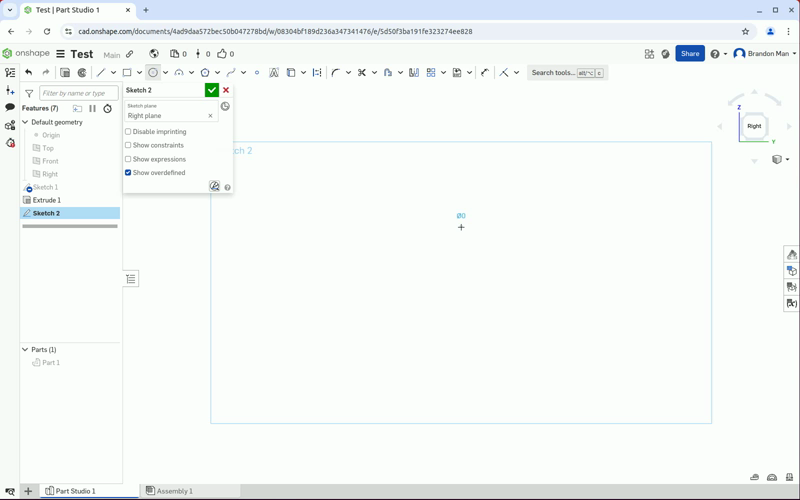
mouse_move(518, 226)
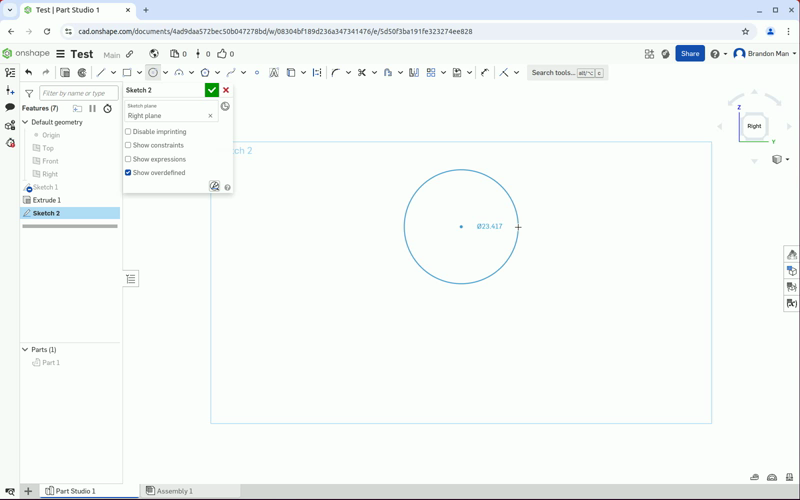
click(518, 226)
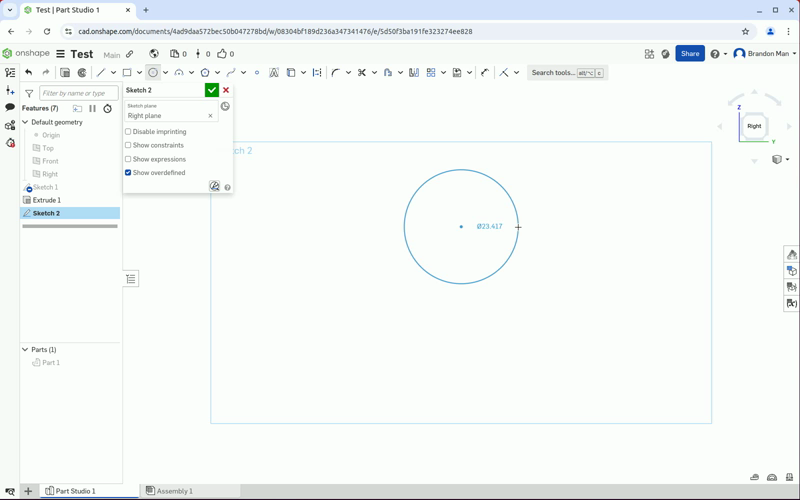
key(esc)
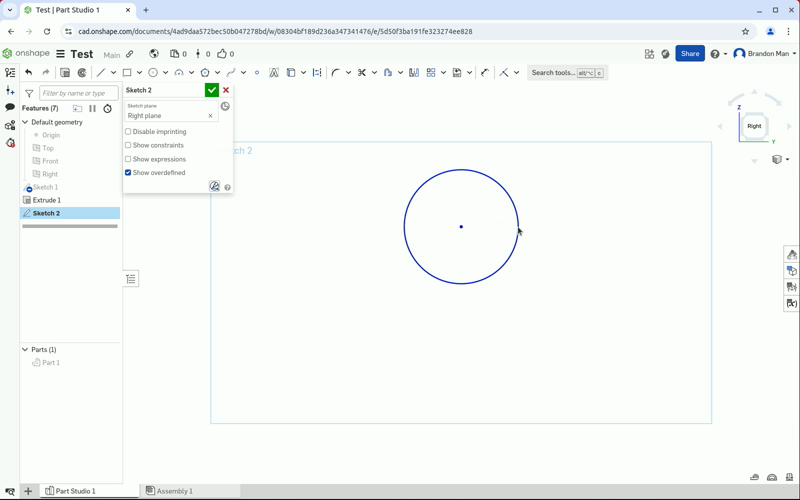
key(c)
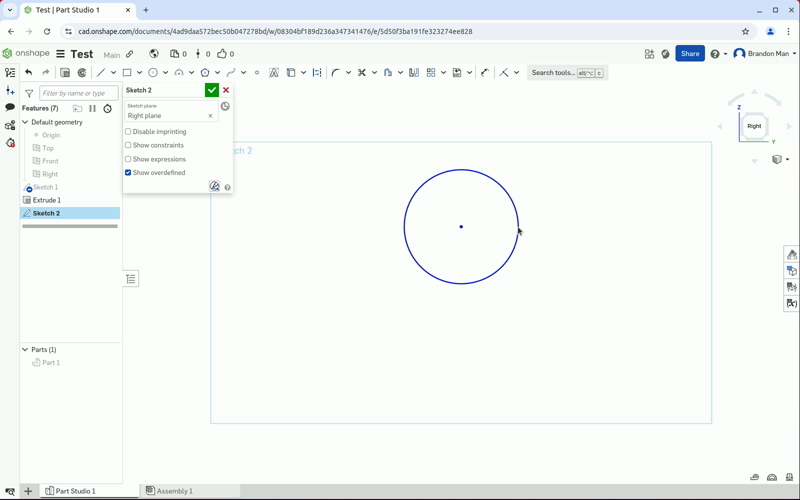
key_down(shift)
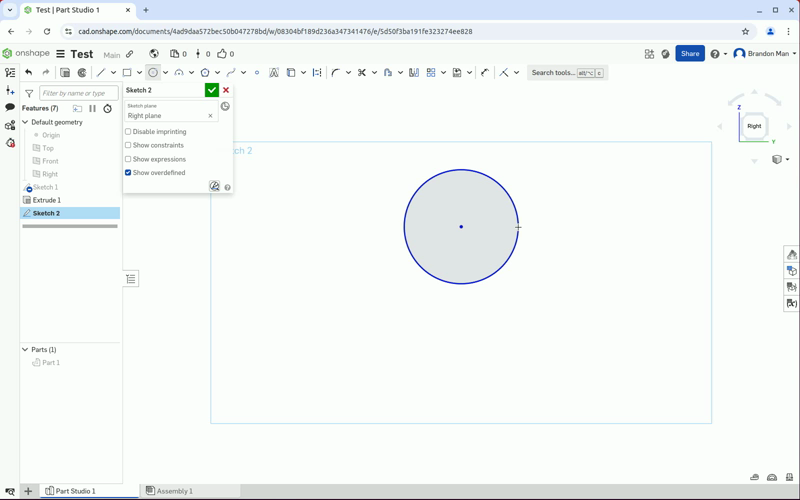
mouse_move(461, 198)
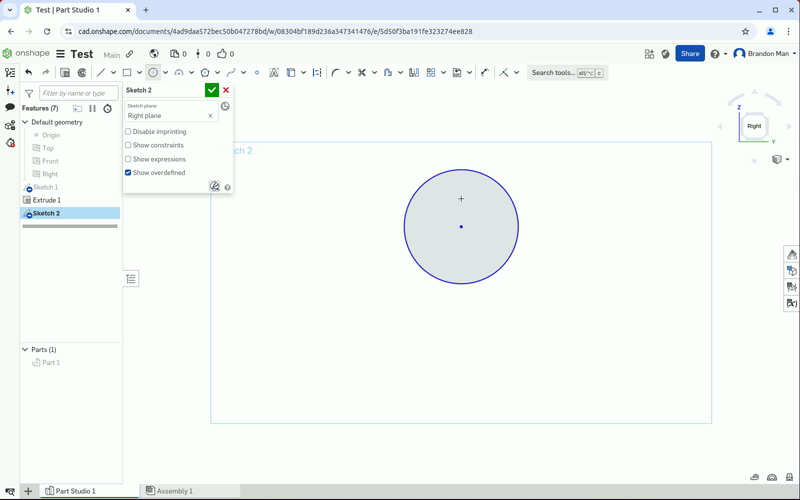
click(461, 198)
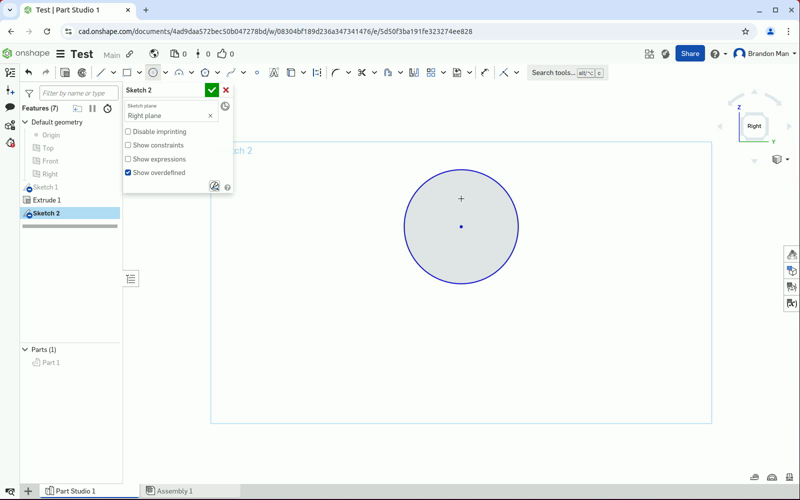
key_up(shift)
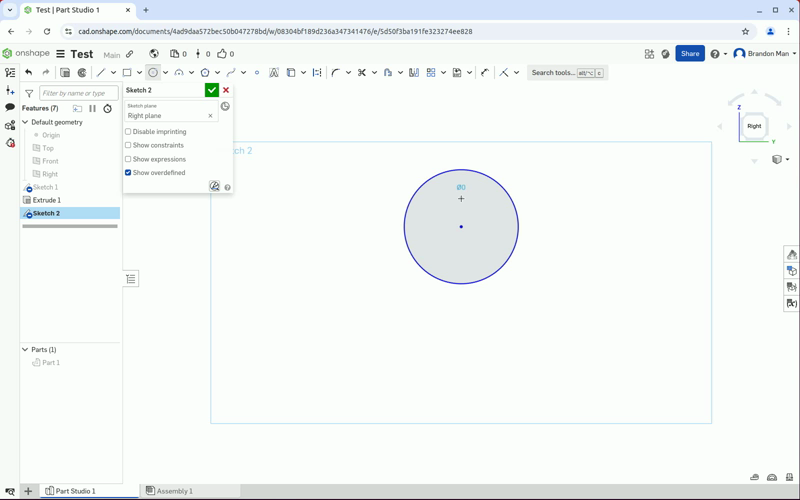
mouse_move(470, 198)
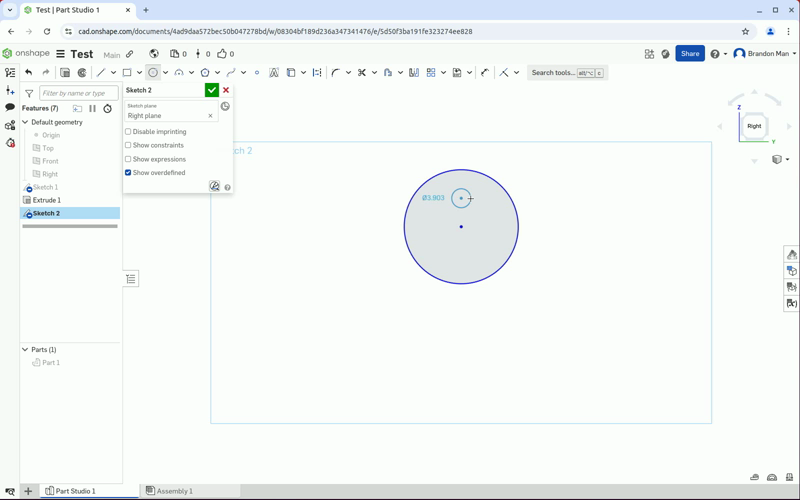
click(470, 198)
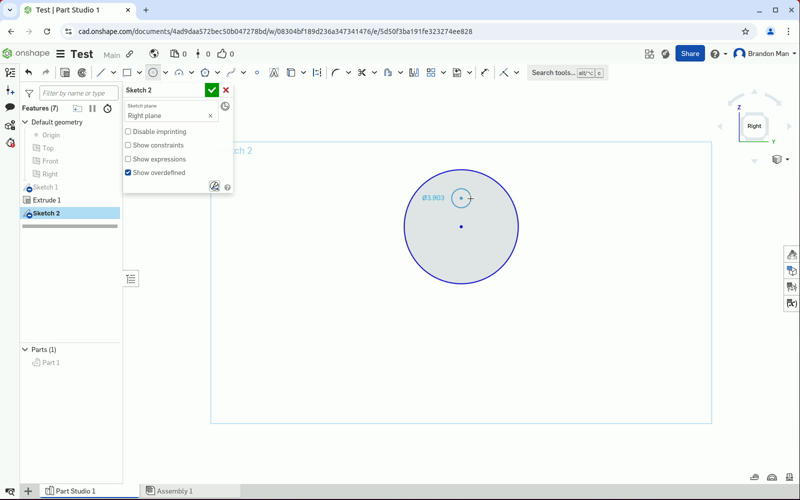
key(esc)
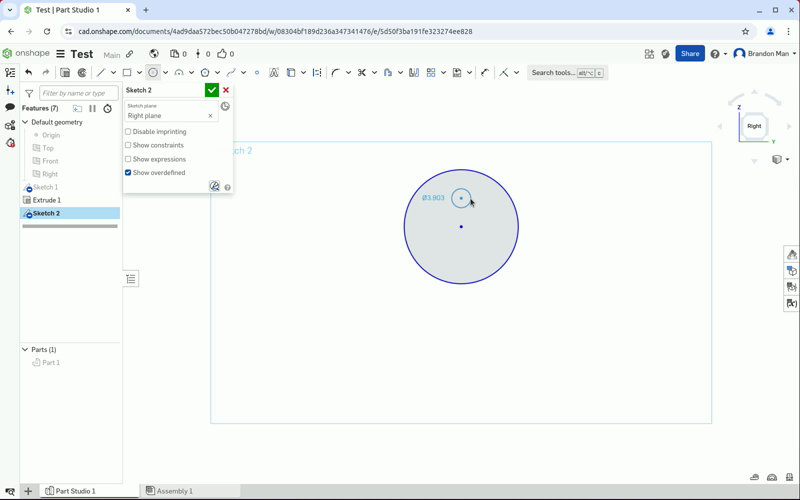
mouse_move(491, 193)
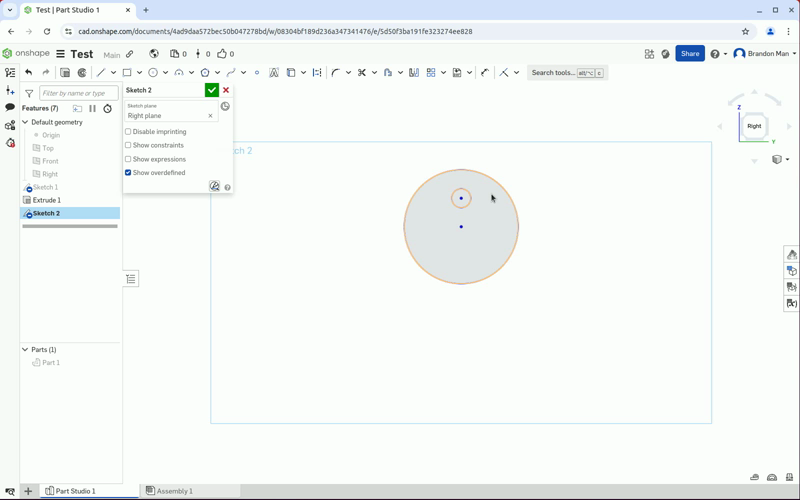
click(491, 193)
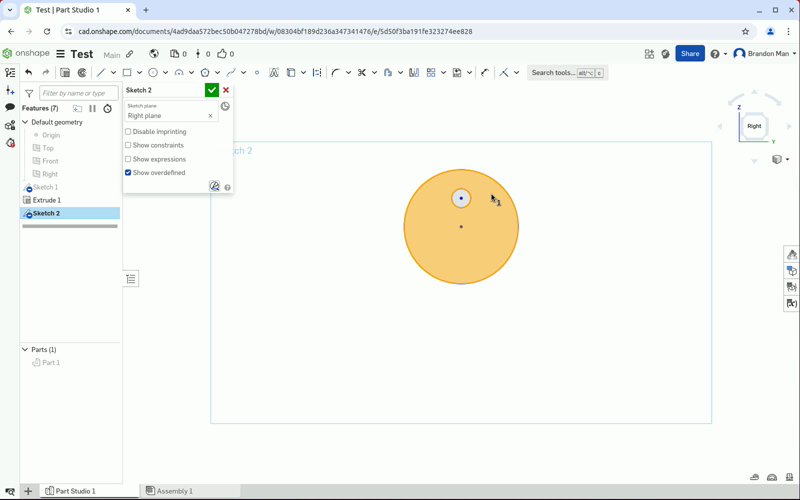
mouse_move(73, 352)
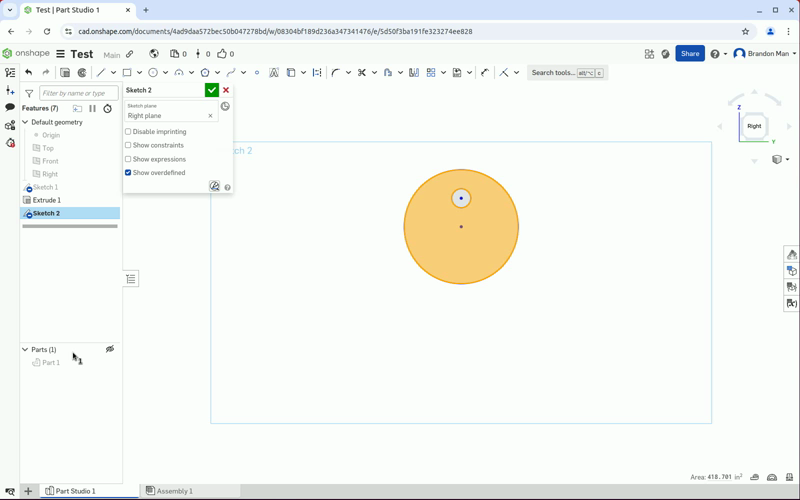
key(shift+y)
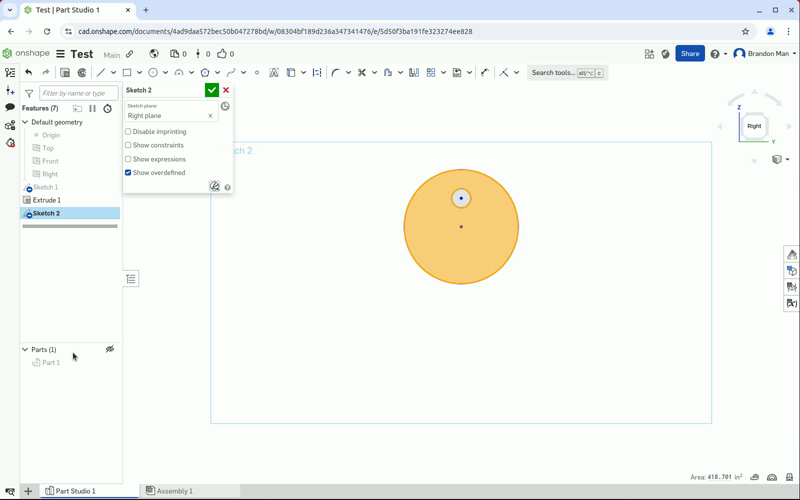
key(shift+e)
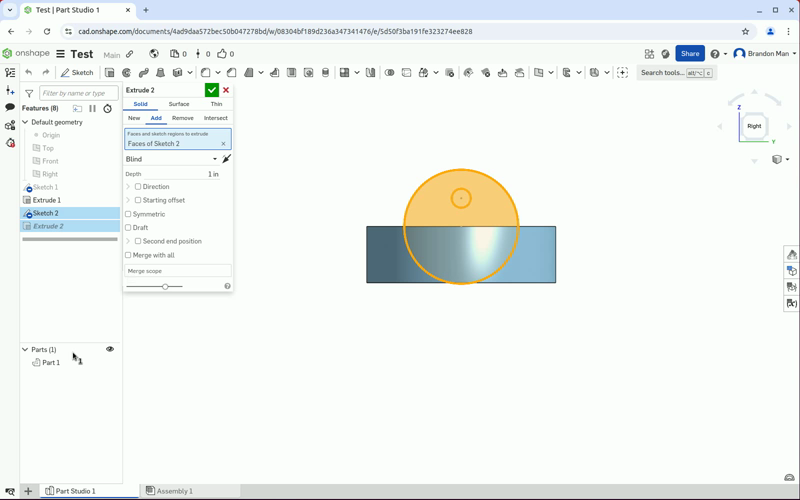
mouse_move(143, 106)
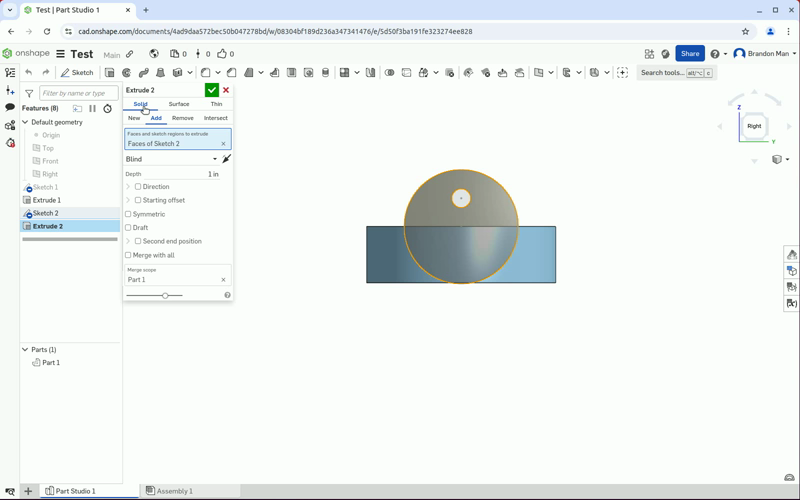
click(143, 106)
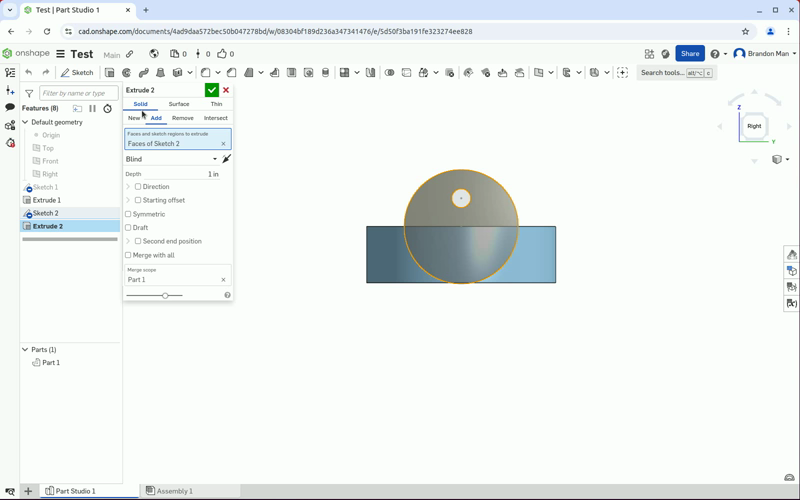
mouse_move(137, 120)
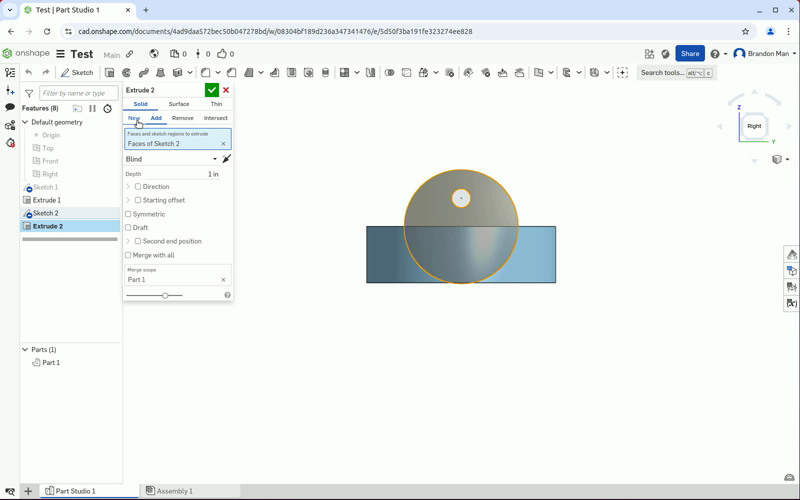
click(137, 120)
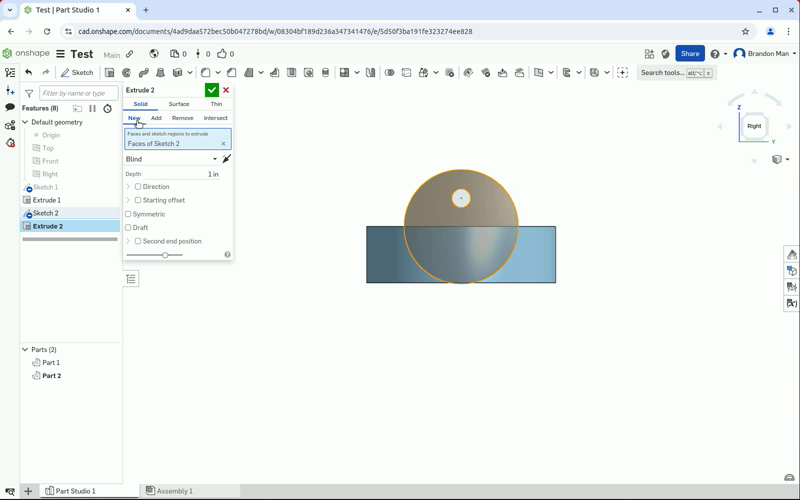
key(tab, 4)
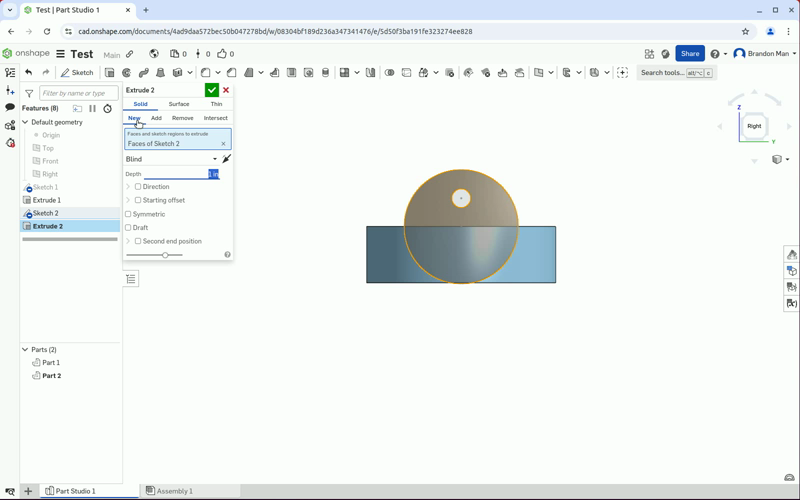
text(9.628)
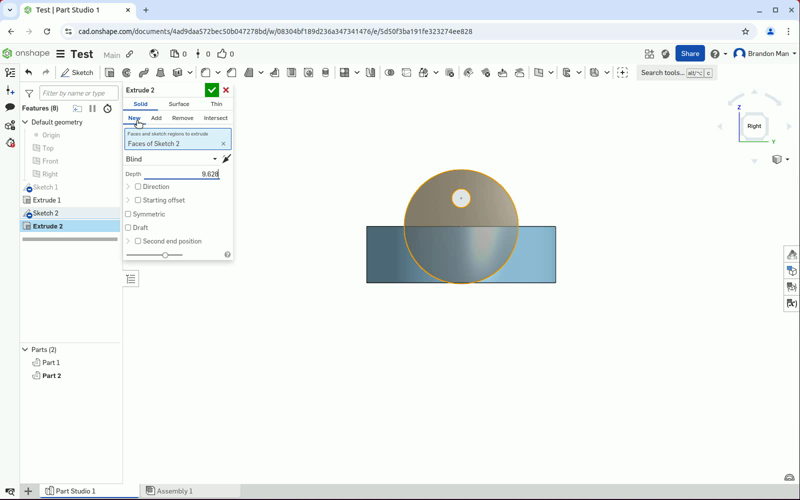
key(tab, 3)
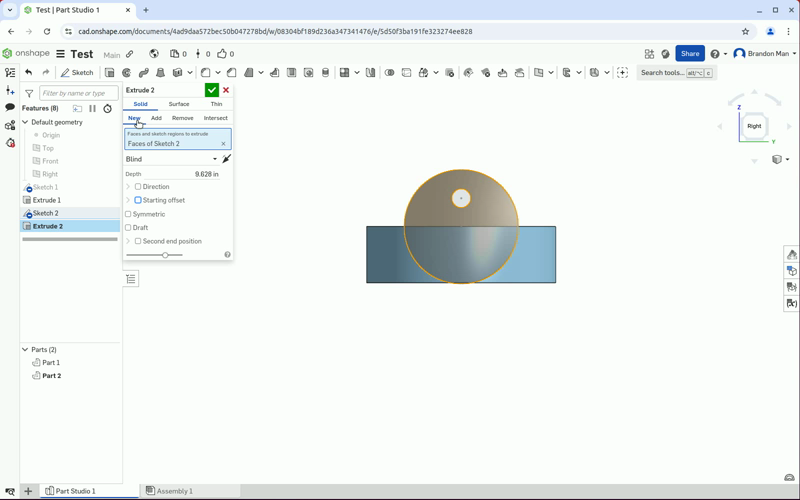
key(tab, 2)
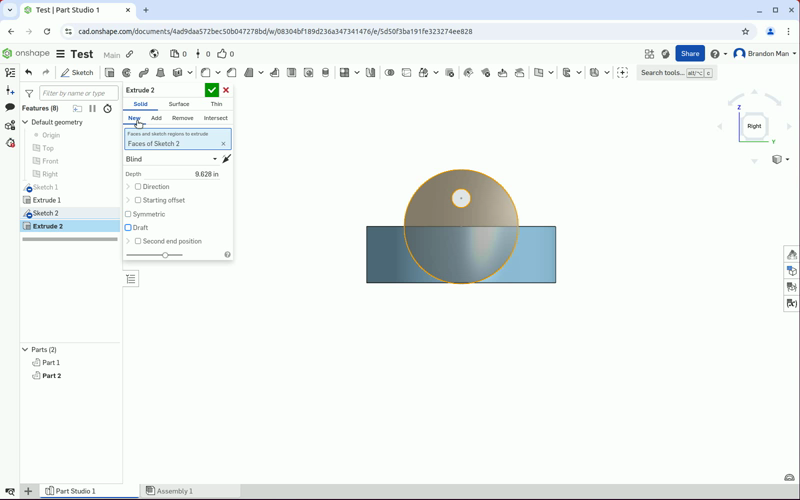
key(space)
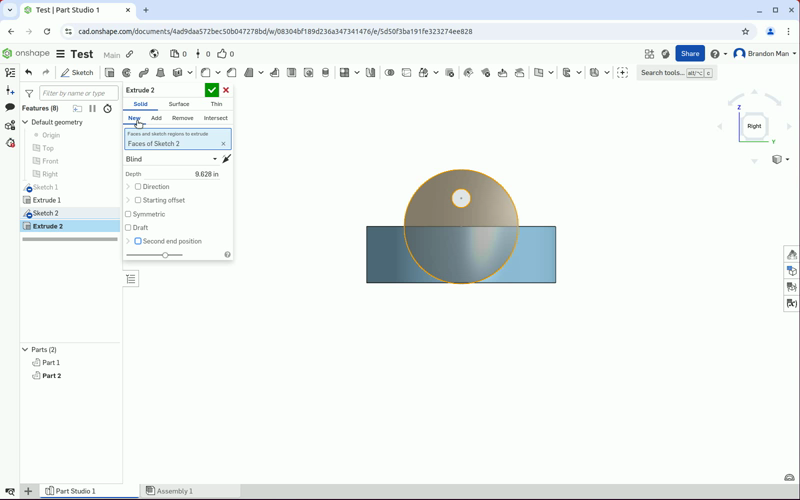
key(tab, 3)
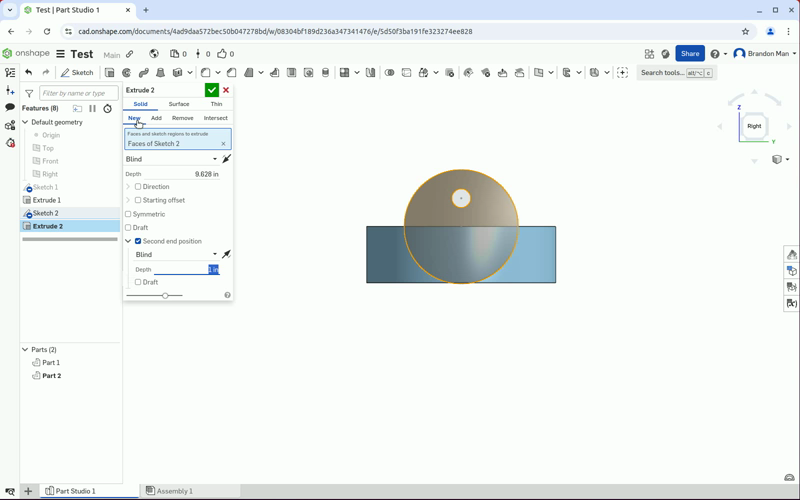
text(9.628)
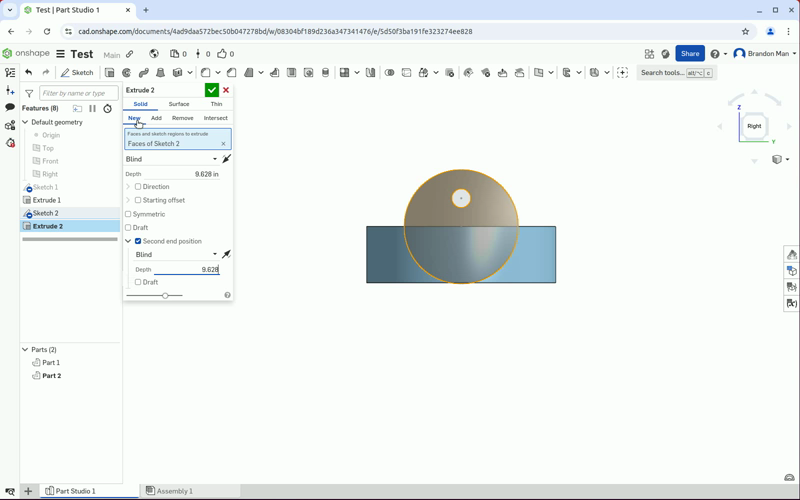
key(enter)
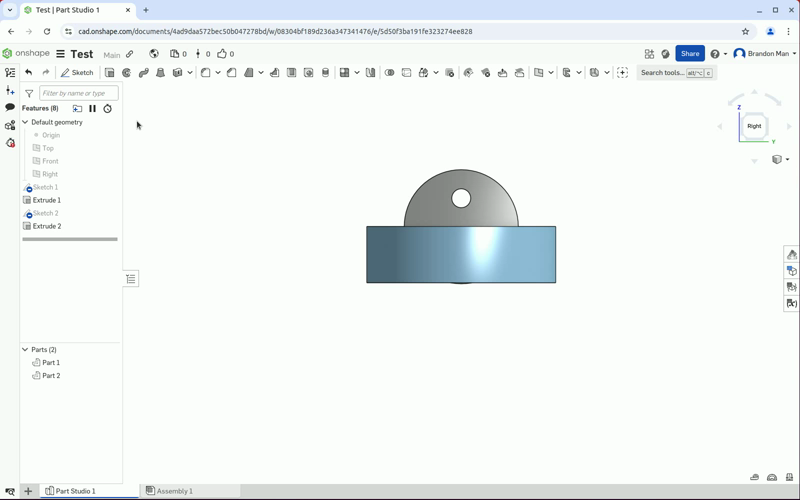
key(shift+h)
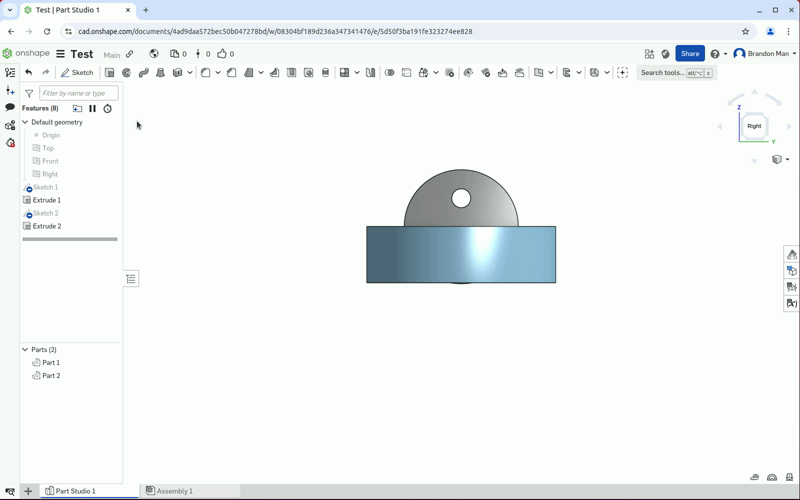
key(shift+h)
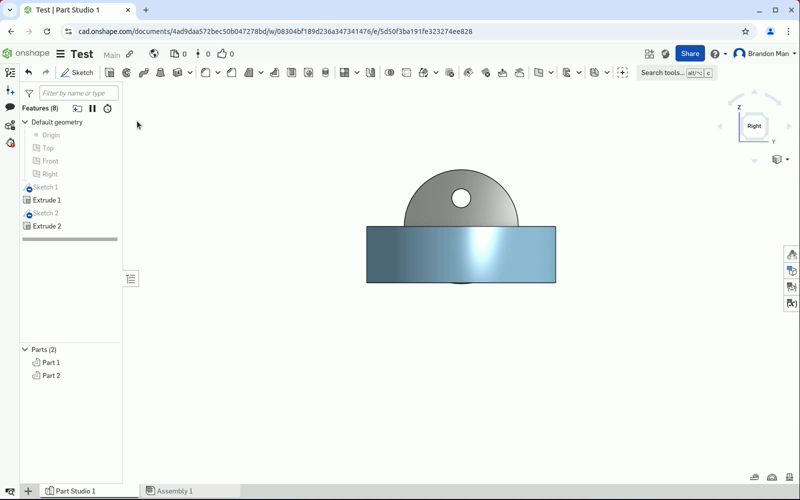
key(shift+7)
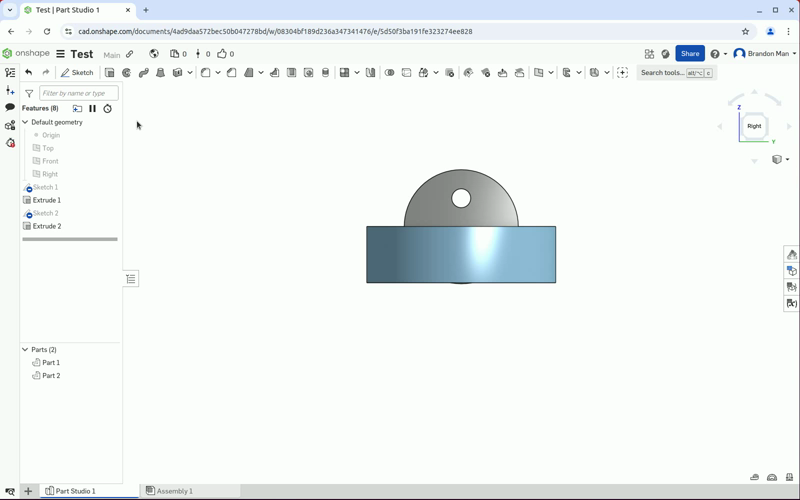
key(right, 2)
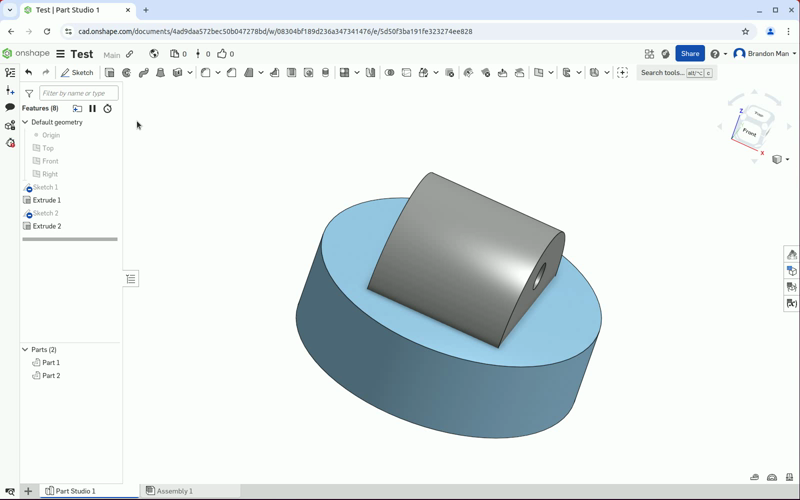
key(down, 2)
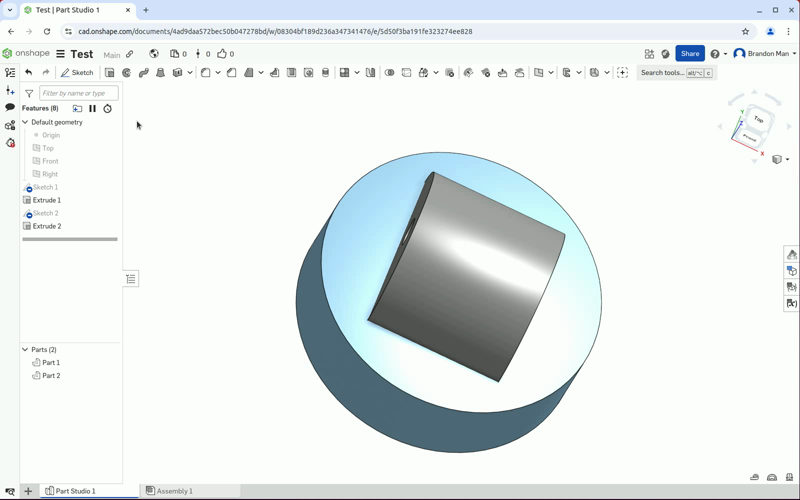
key(up, 2)
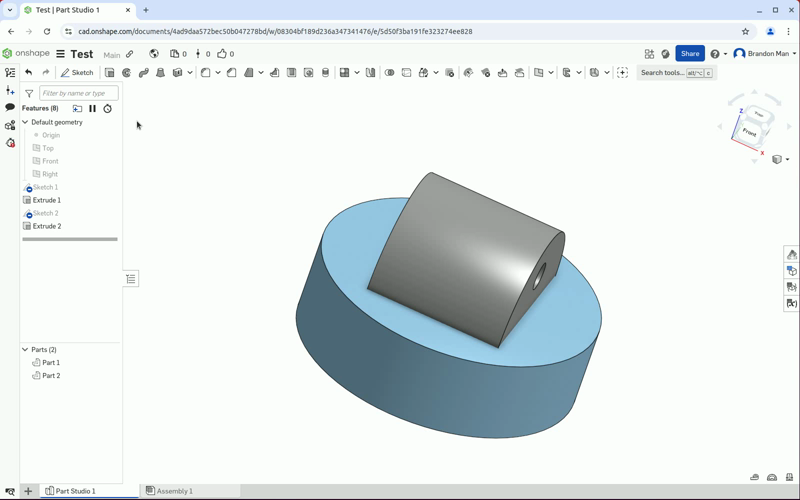
key(left, 2)
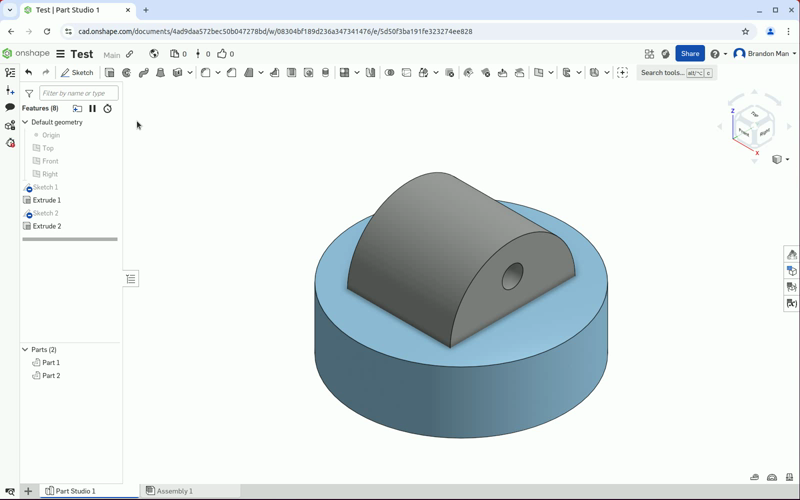
mouse_move(73, 189)
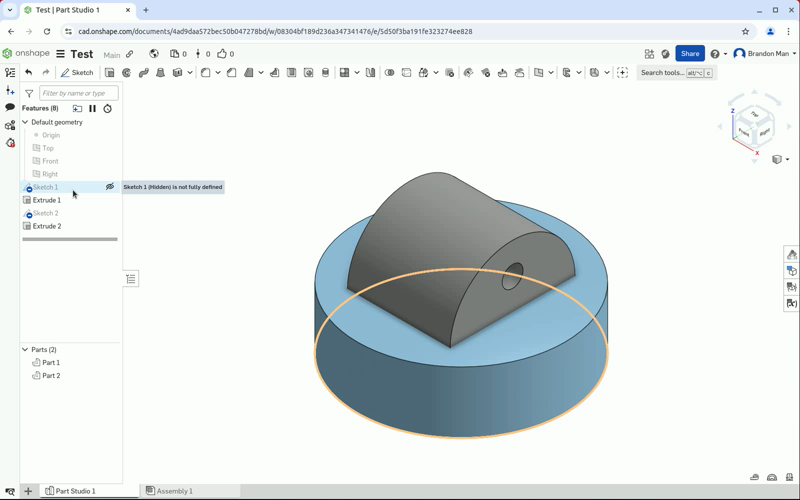
click(73, 189)